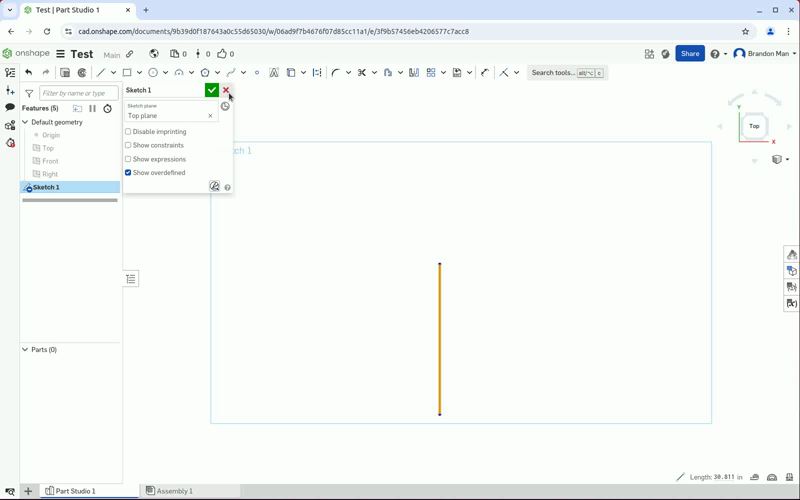
key(shift+h)
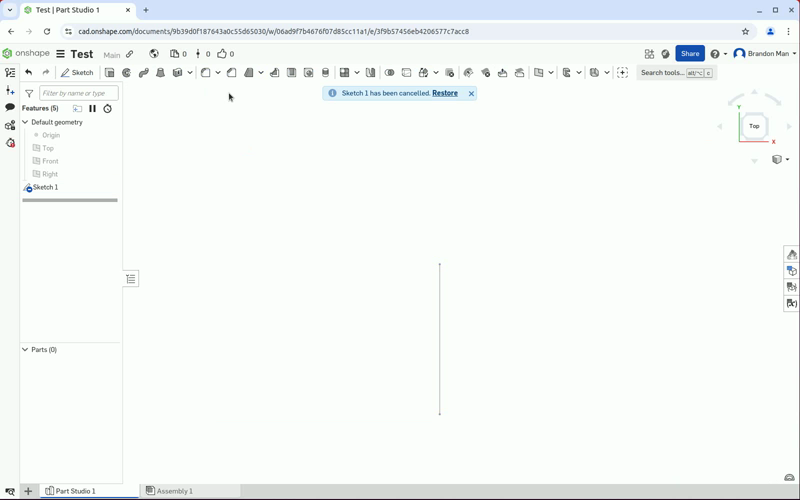
key(shift+s)
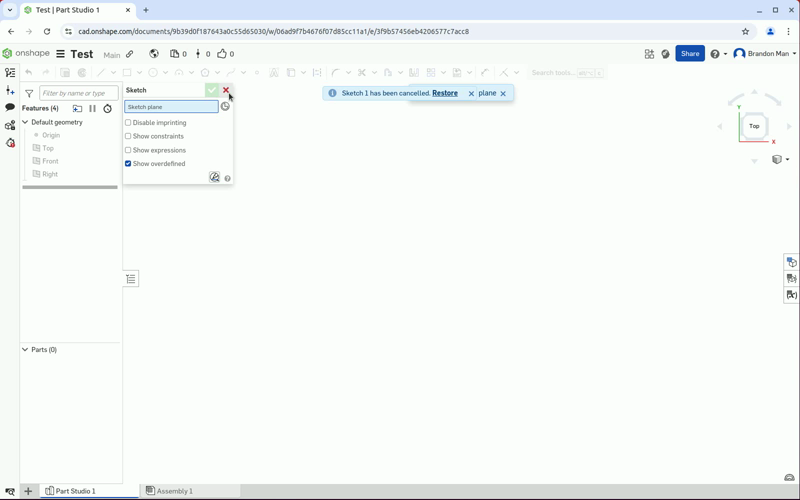
mouse_move(73, 150)
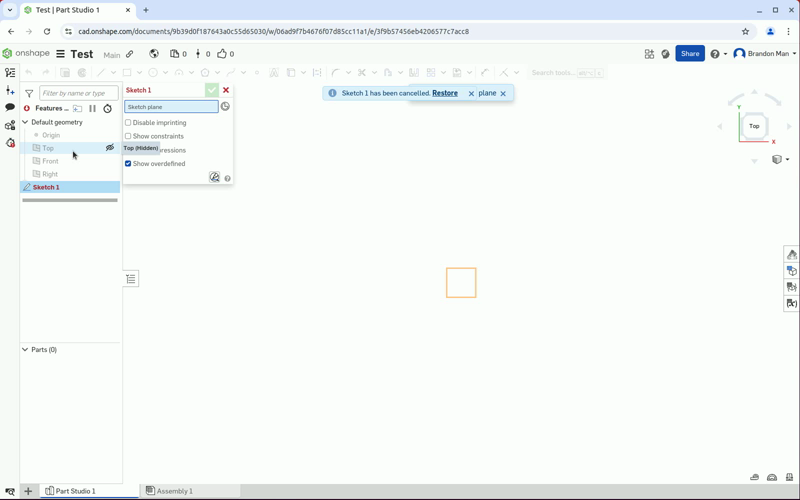
click(73, 150)
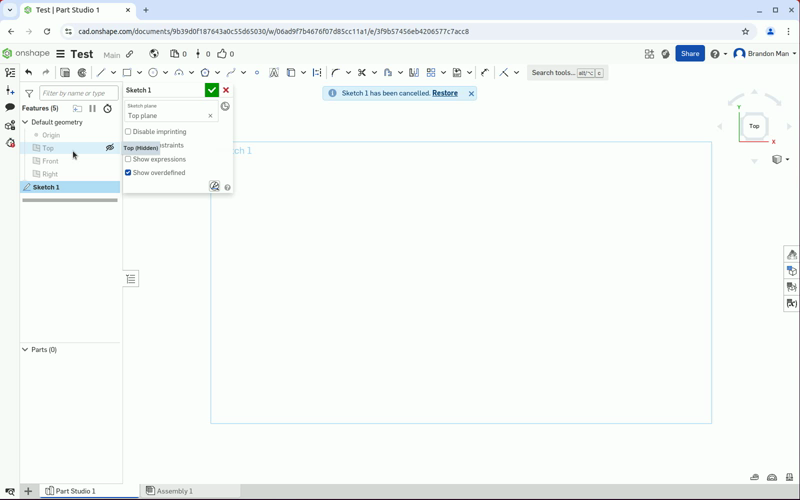
mouse_move(73, 352)
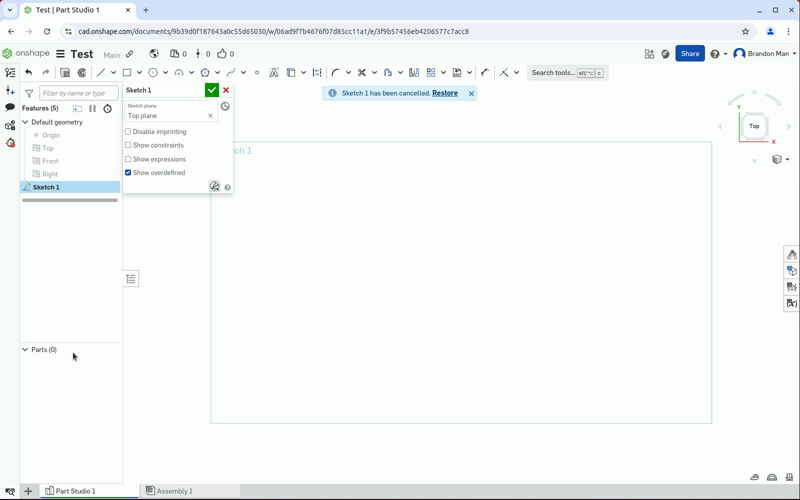
key(y)
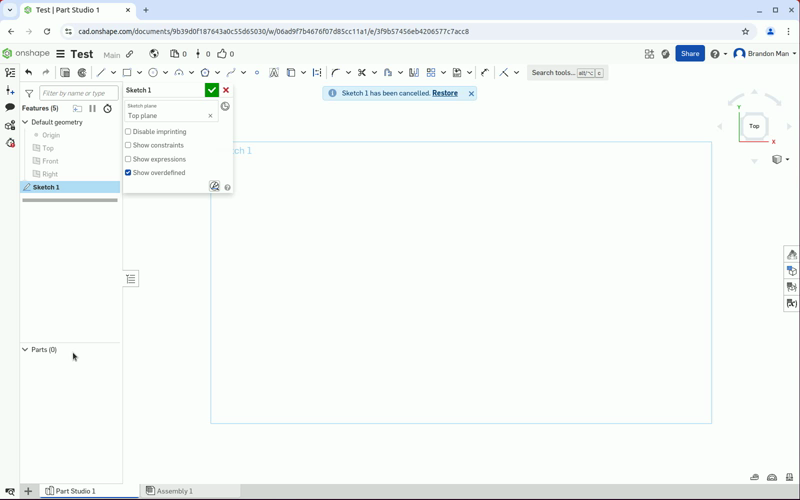
key(l)
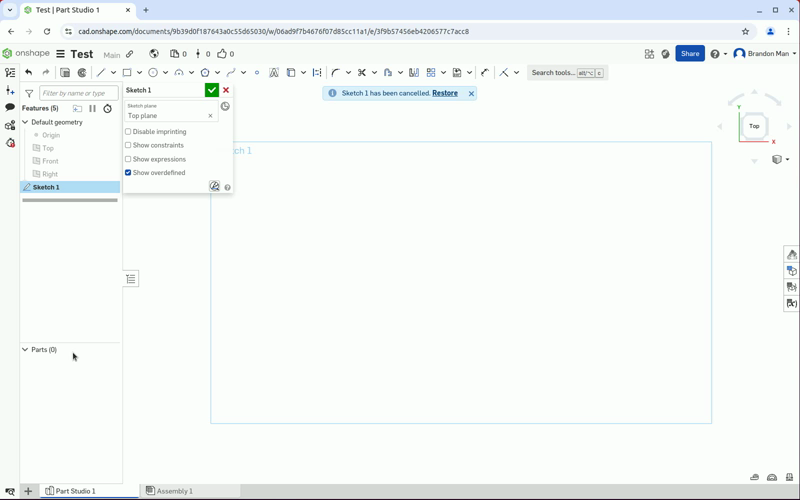
key_down(shift)
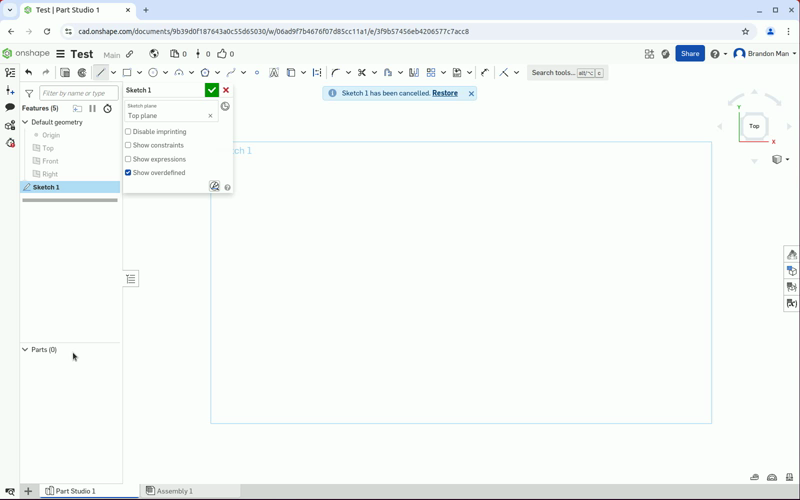
mouse_move(364, 395)
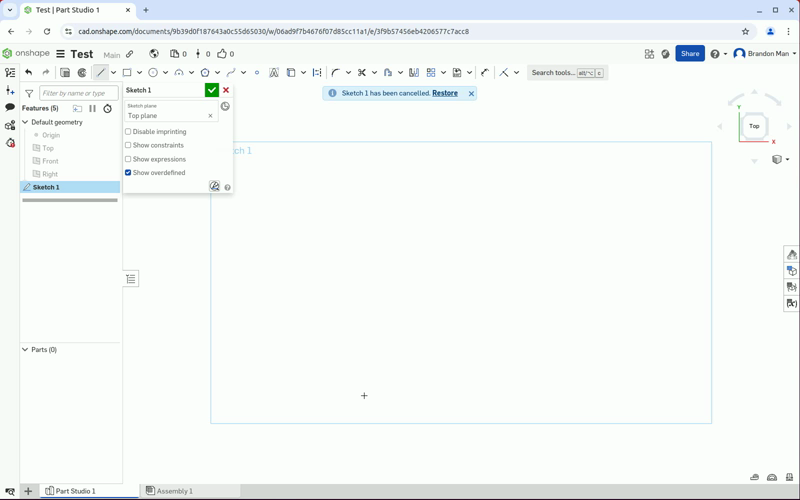
click(364, 395)
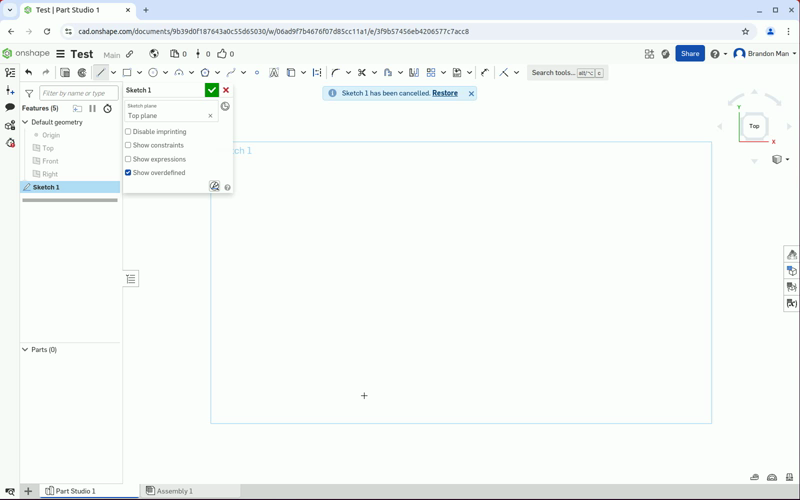
key_up(shift)
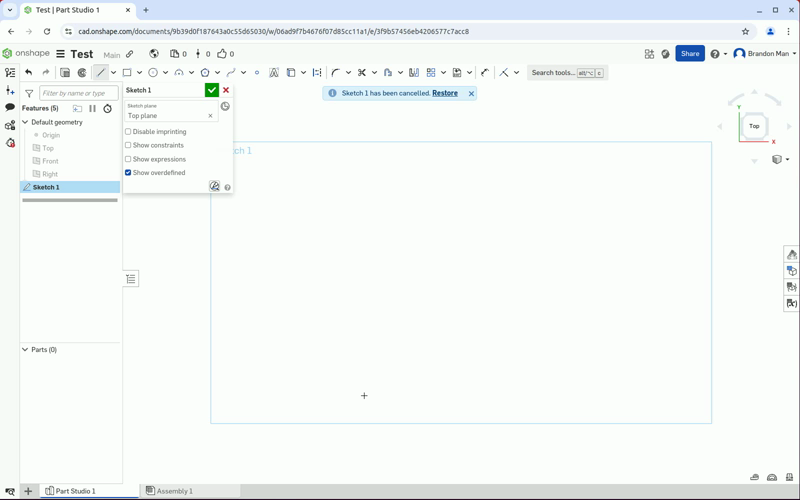
key_down(shift)
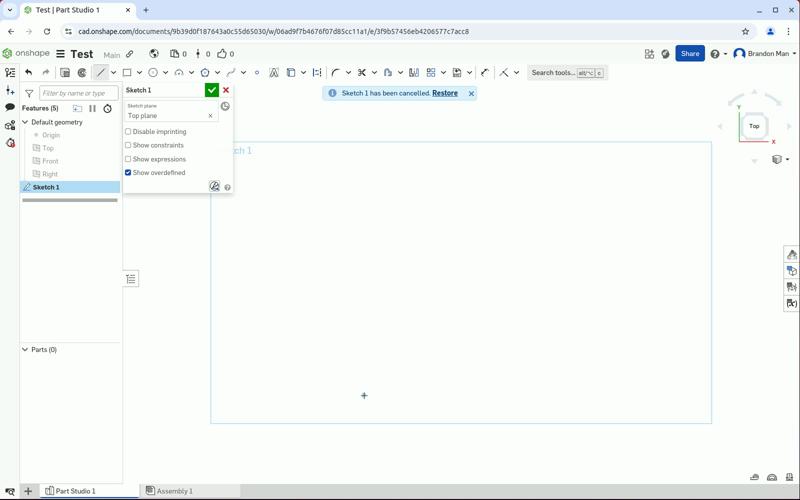
mouse_move(433, 395)
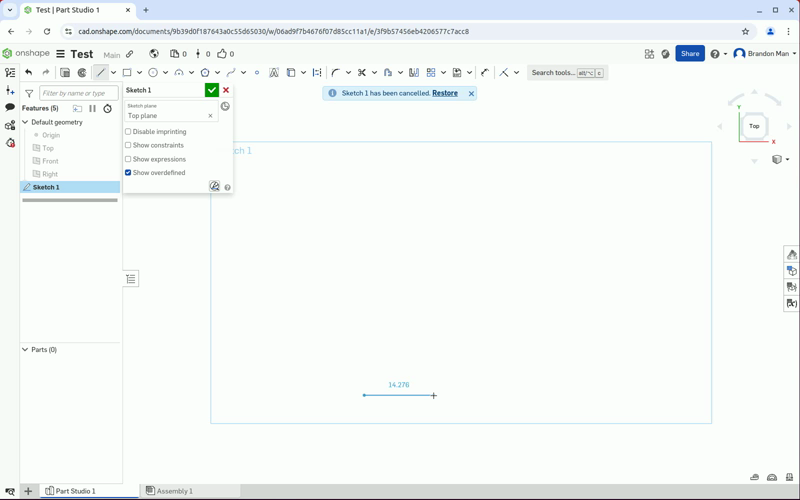
click(433, 395)
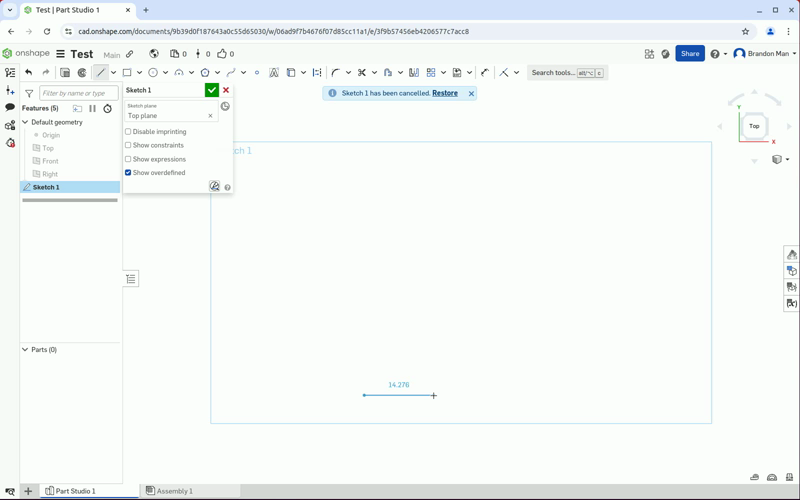
key_up(shift)
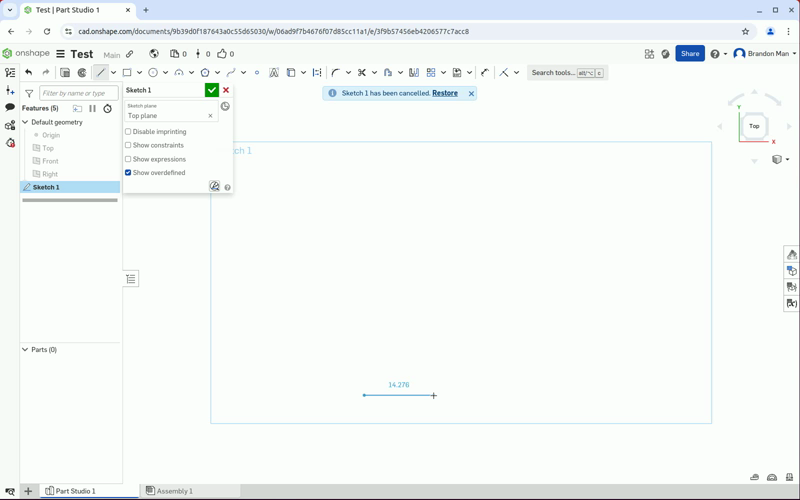
key_down(shift)
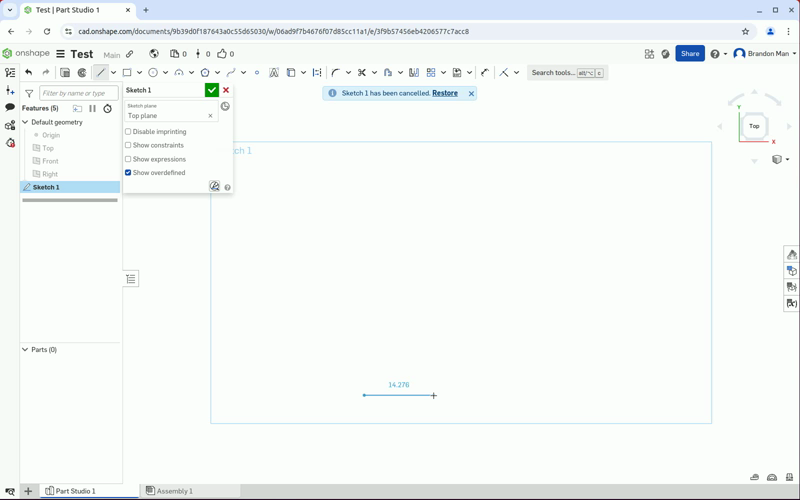
mouse_move(433, 326)
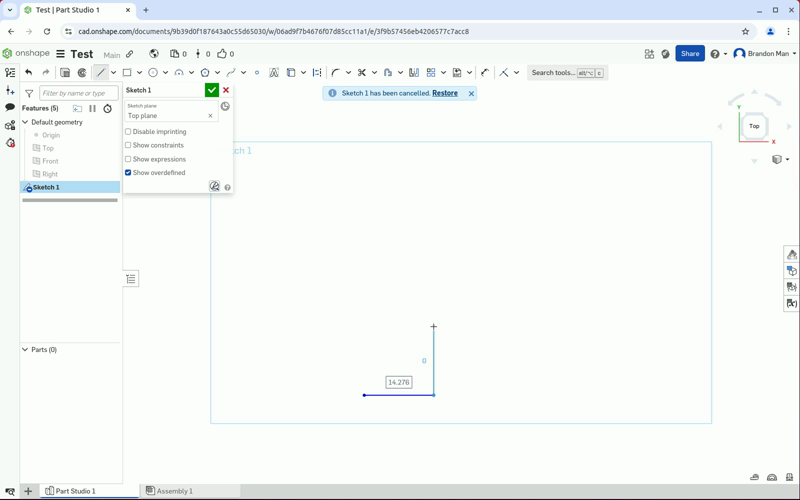
click(433, 326)
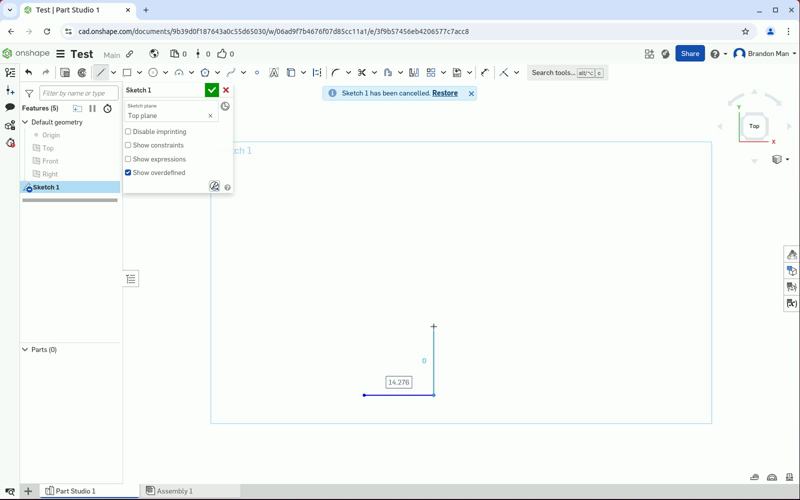
key_up(shift)
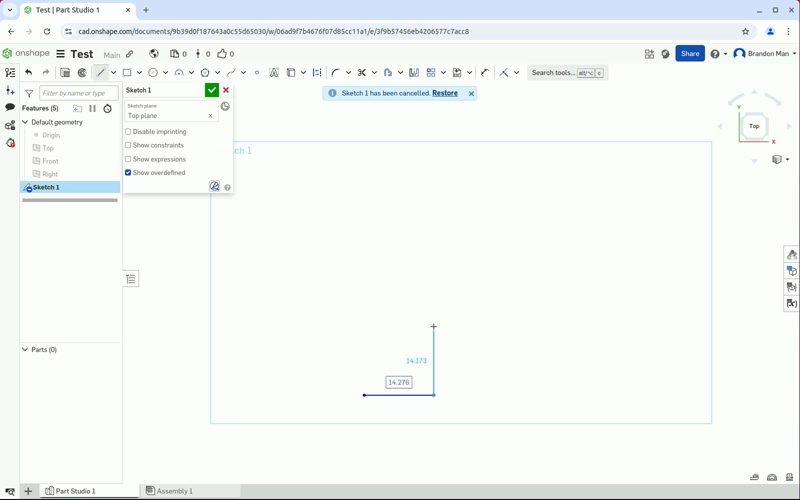
key_down(shift)
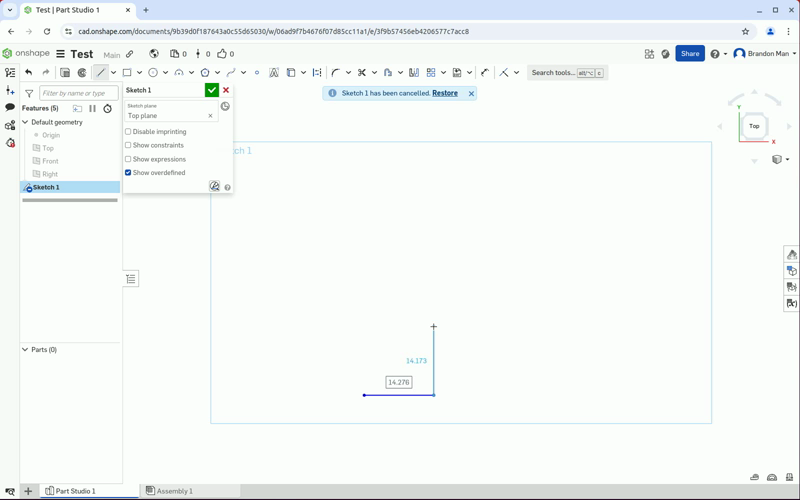
mouse_move(463, 326)
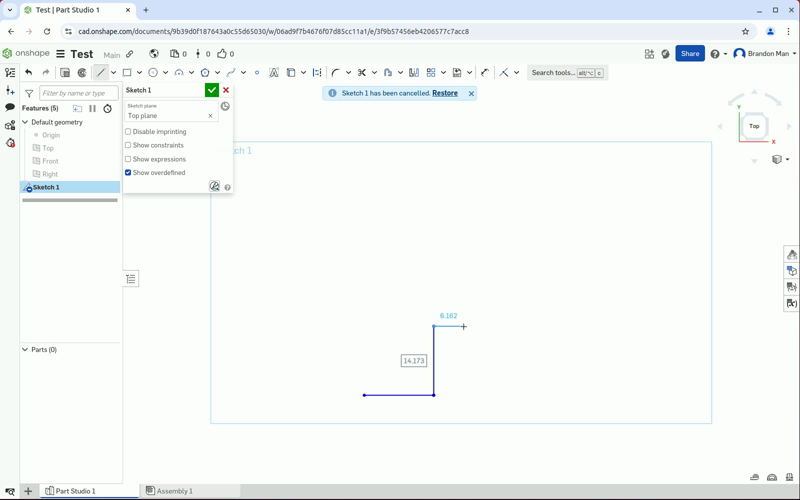
mouse_move(399, 326)
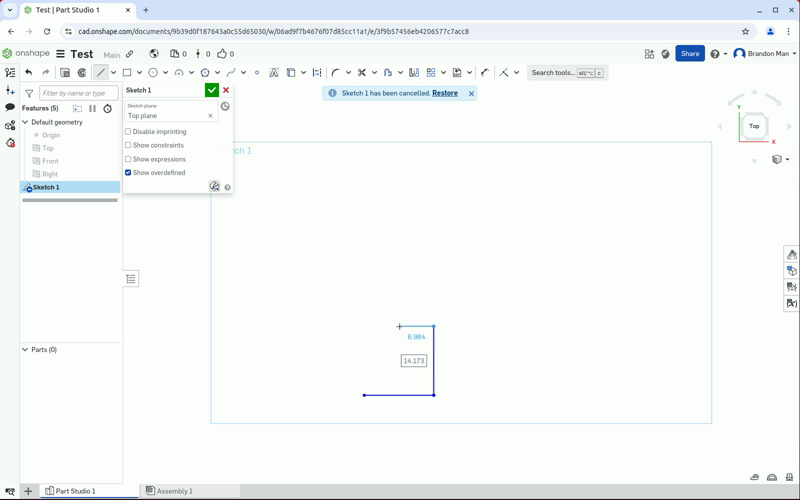
click(399, 326)
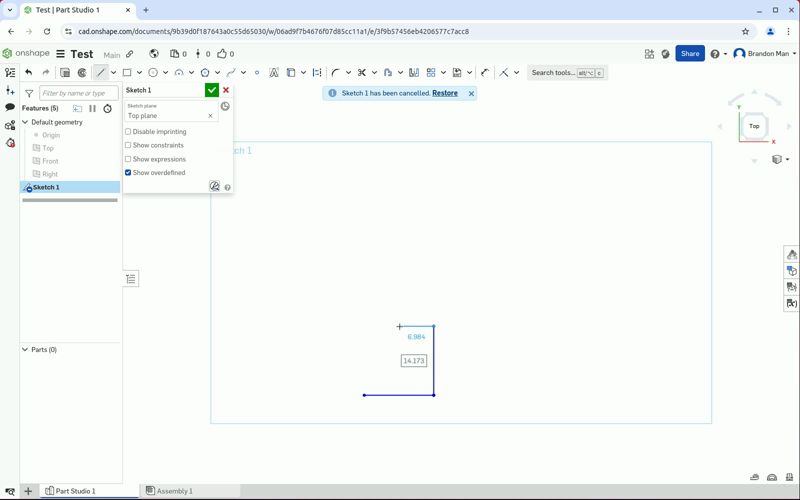
key_up(shift)
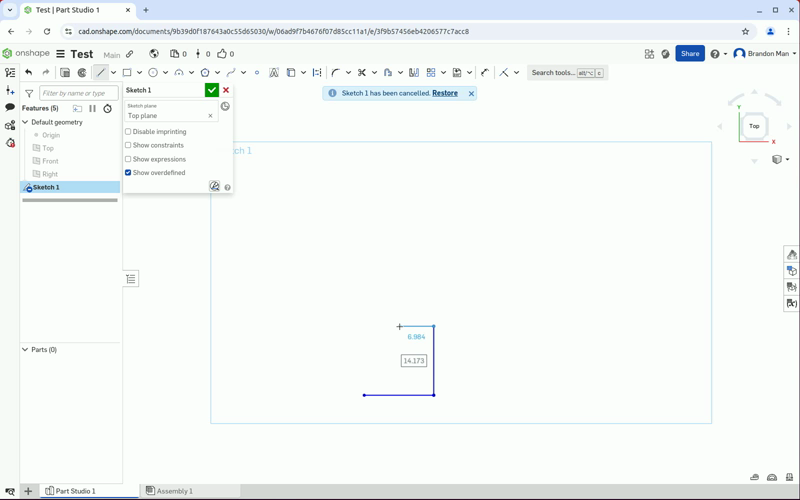
key_down(shift)
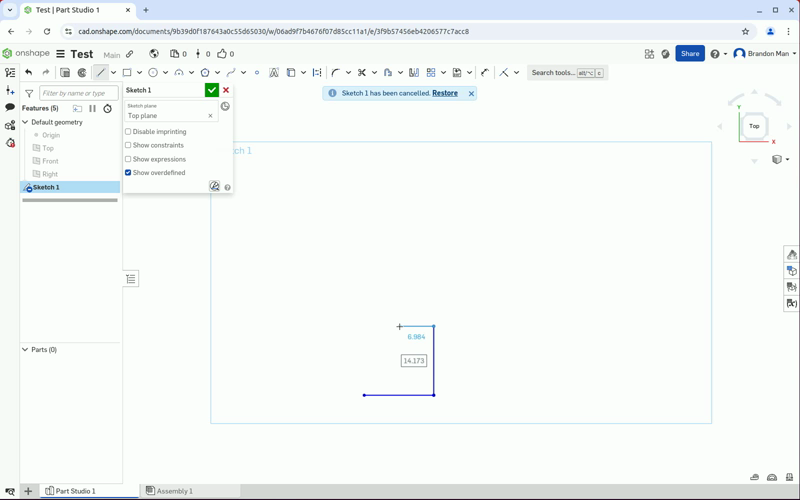
mouse_move(429, 326)
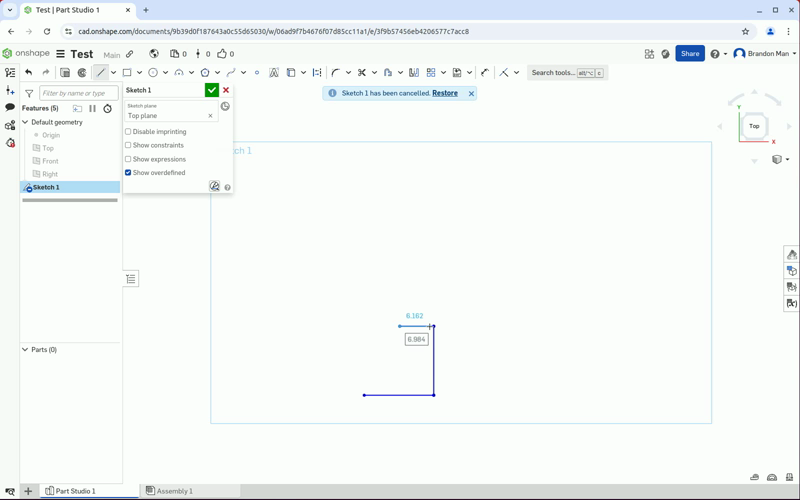
mouse_move(399, 291)
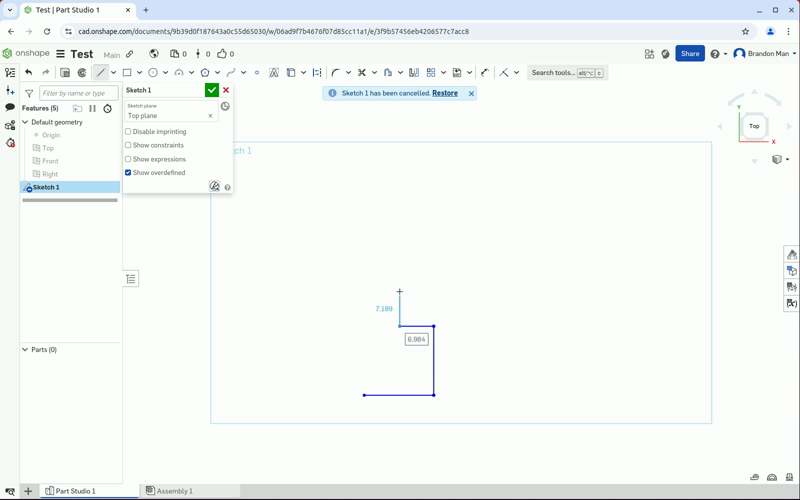
click(399, 291)
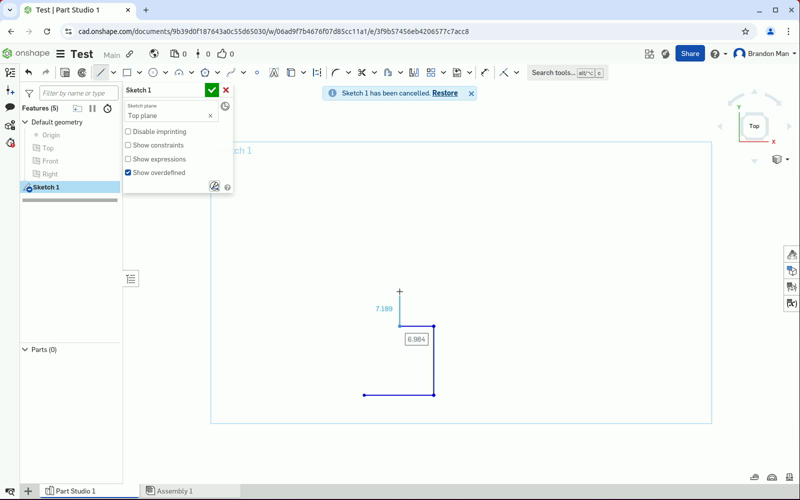
key_up(shift)
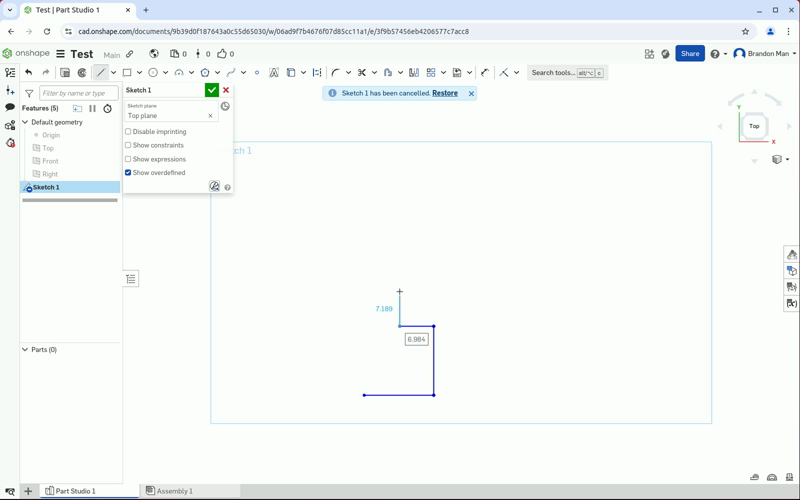
key_down(shift)
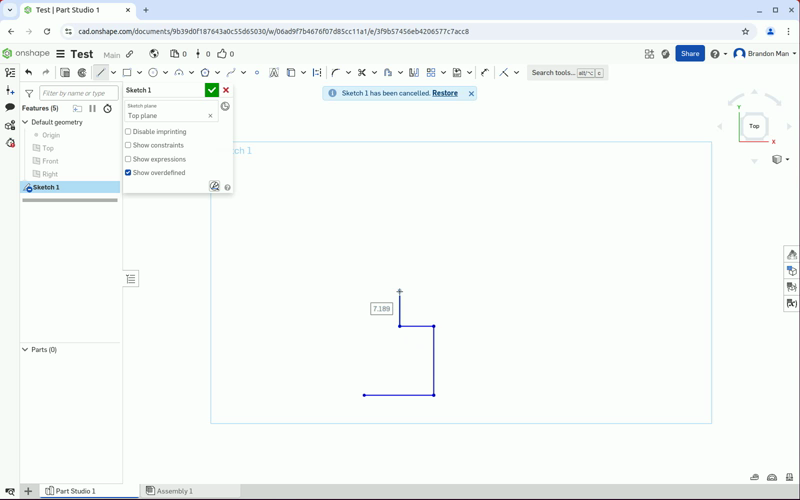
mouse_move(429, 291)
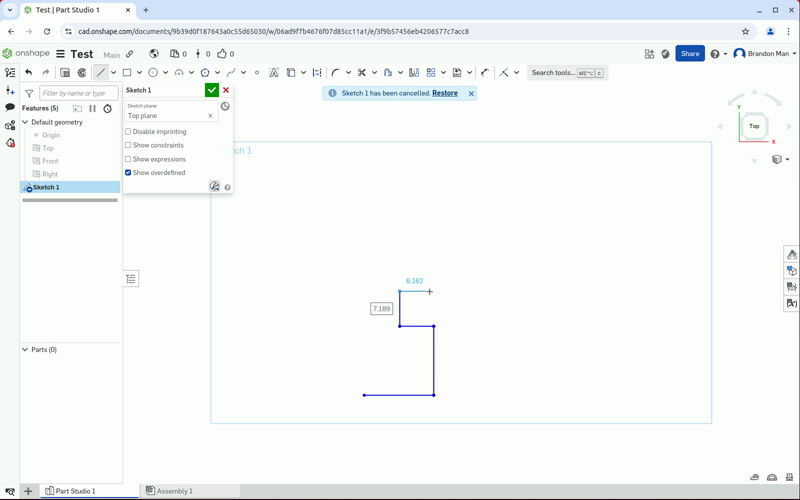
mouse_move(371, 291)
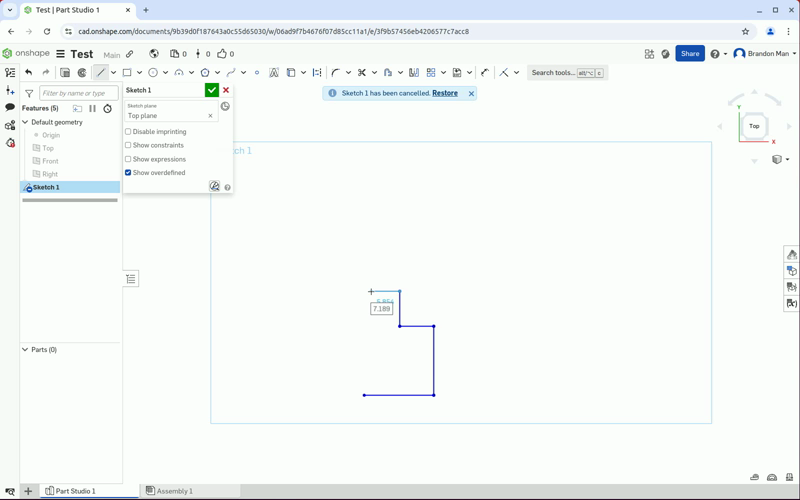
click(371, 291)
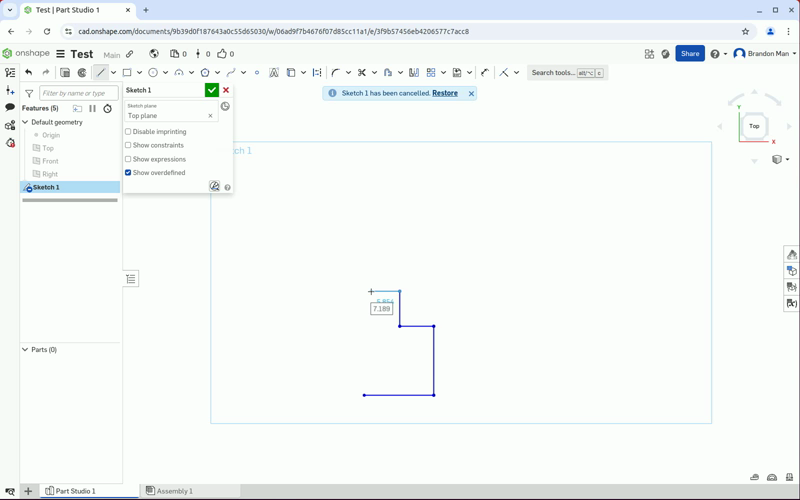
key_up(shift)
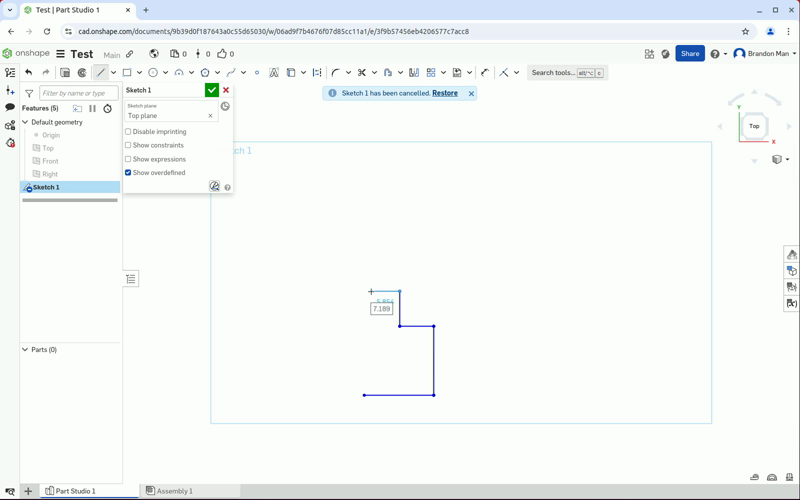
key_down(shift)
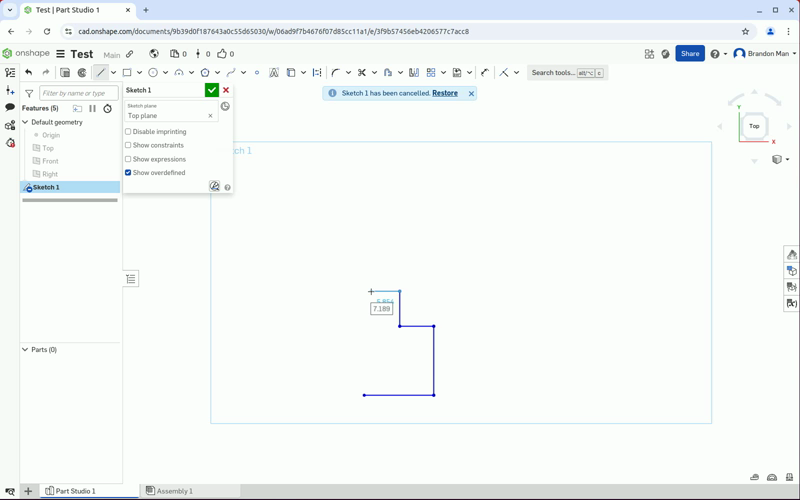
mouse_move(401, 291)
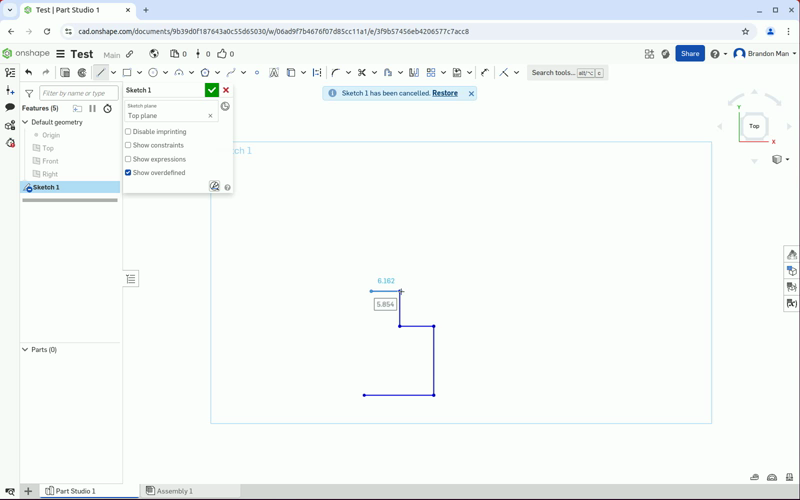
mouse_move(364, 291)
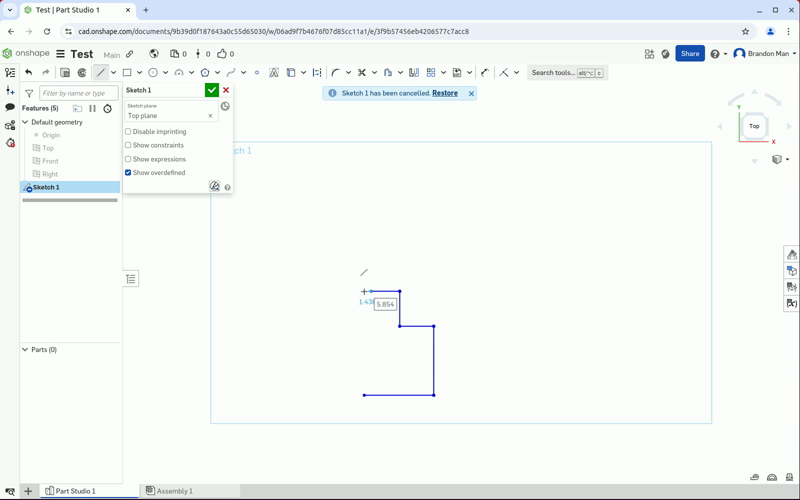
scroll(6)
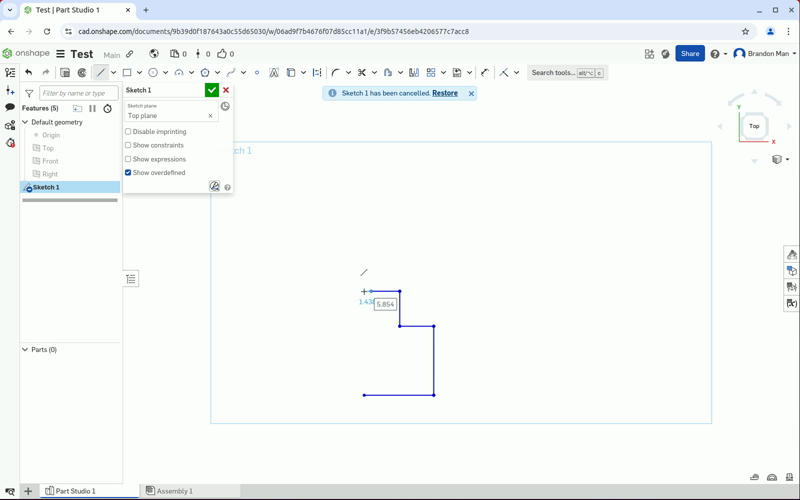
scroll(6)
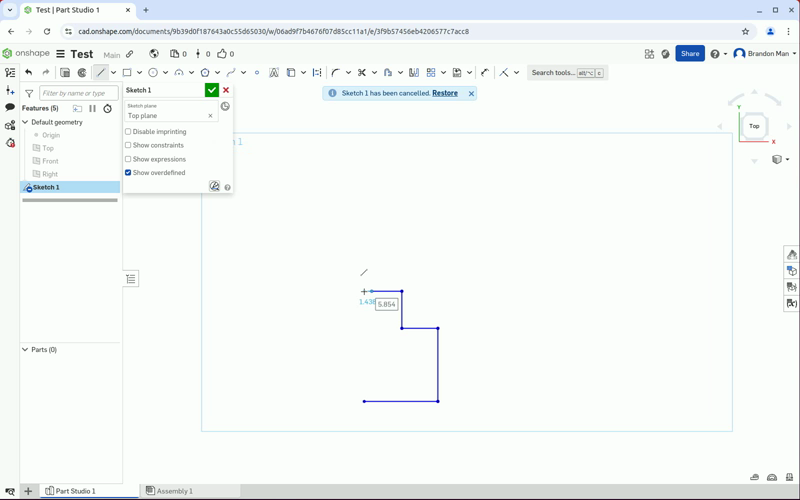
scroll(6)
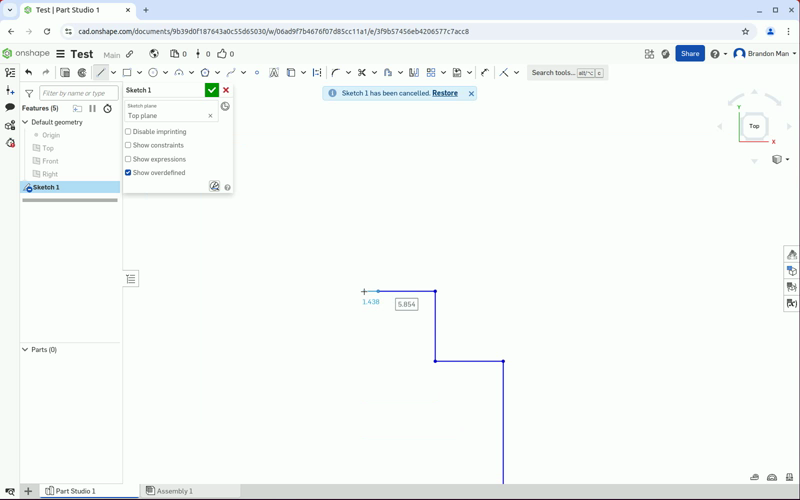
scroll(6)
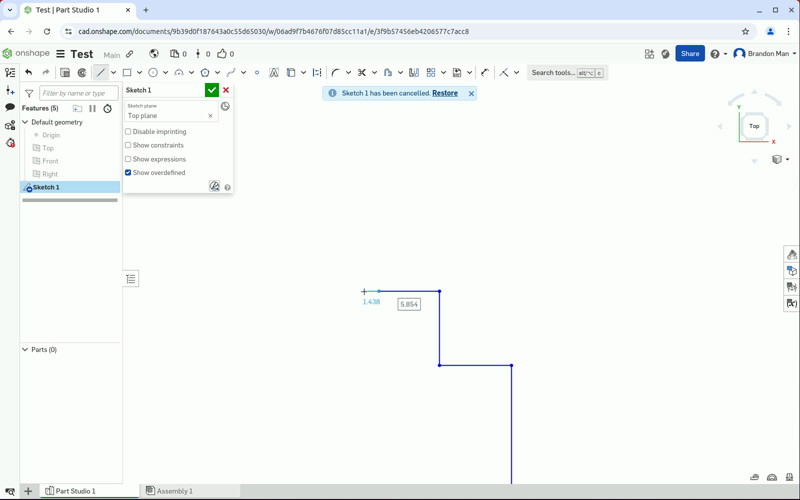
scroll(6)
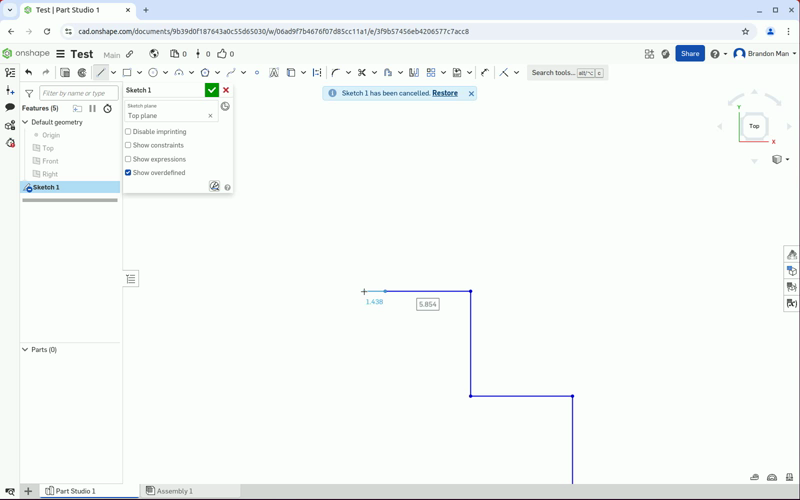
scroll(6)
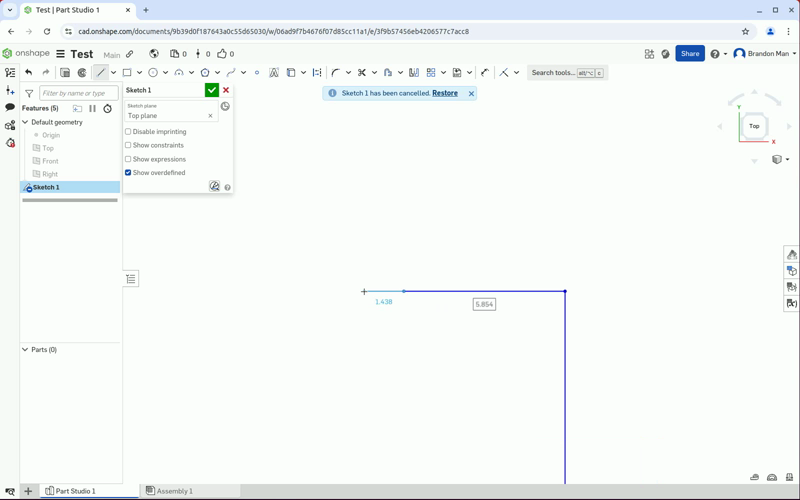
scroll(6)
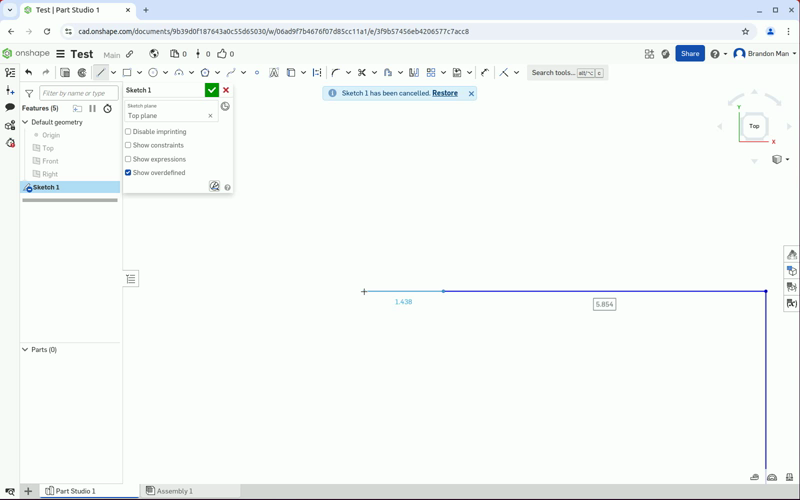
click(364, 291)
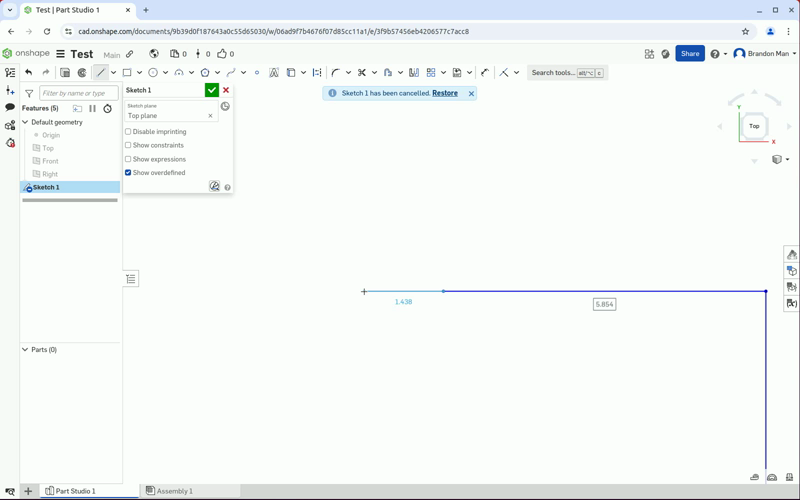
scroll(-6)
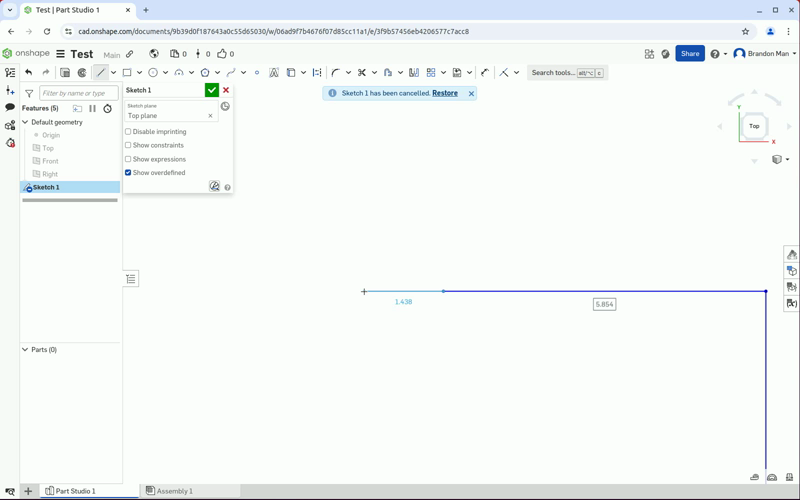
scroll(-6)
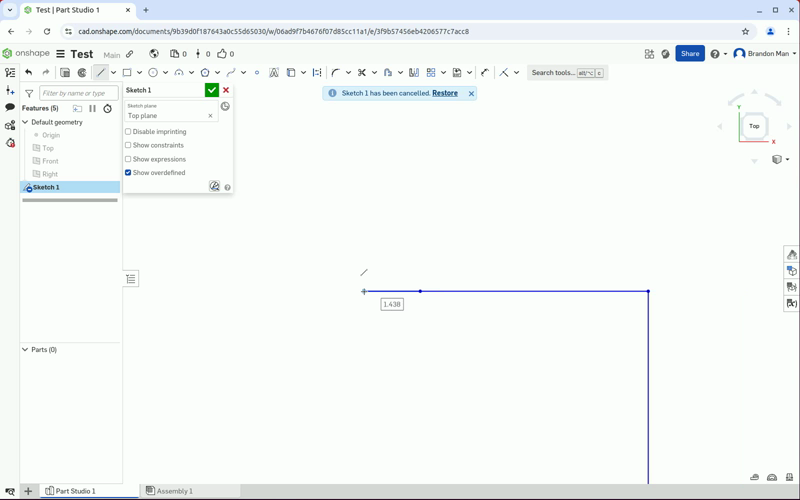
scroll(-6)
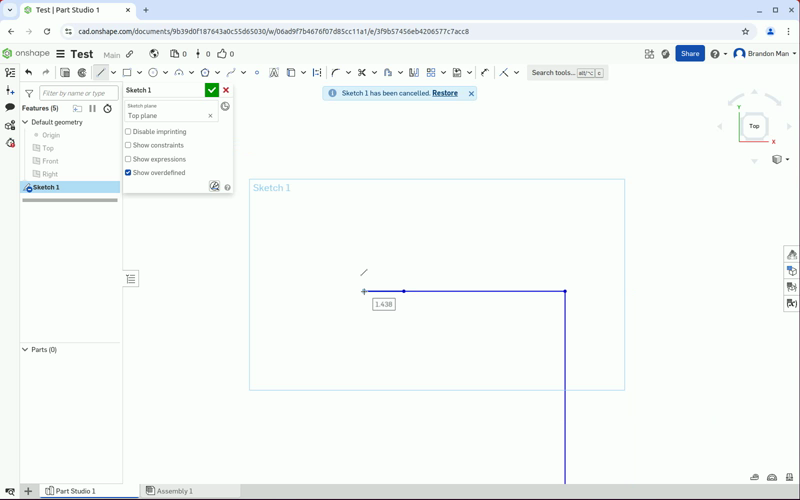
scroll(-6)
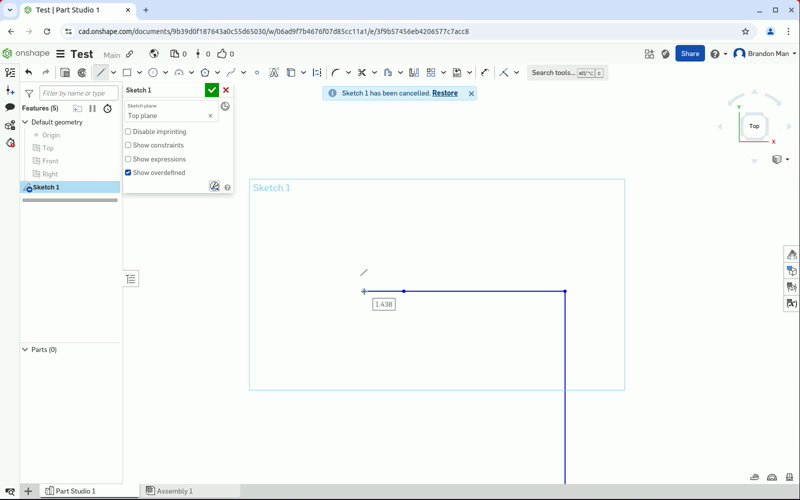
scroll(-6)
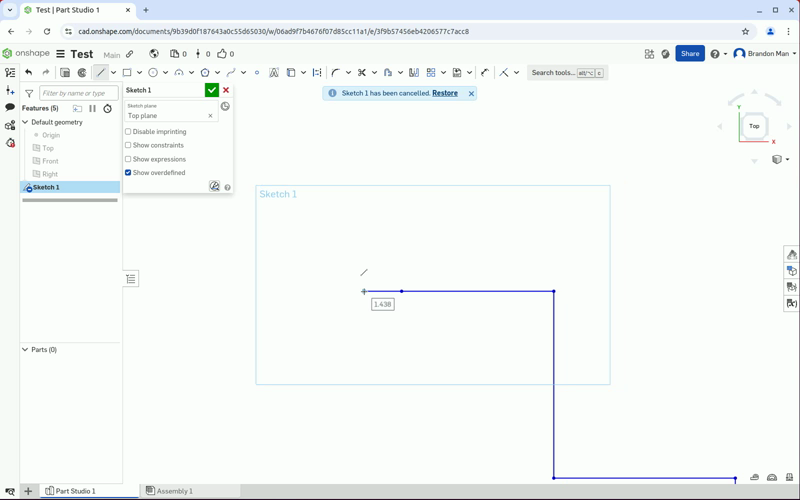
scroll(-6)
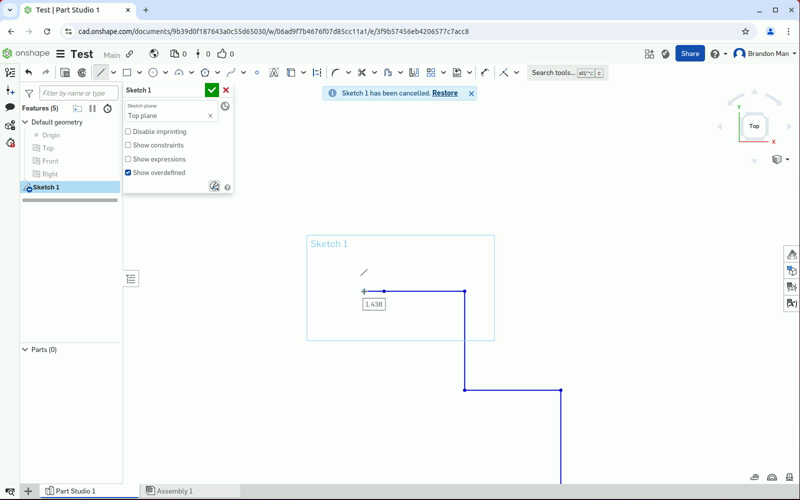
scroll(-6)
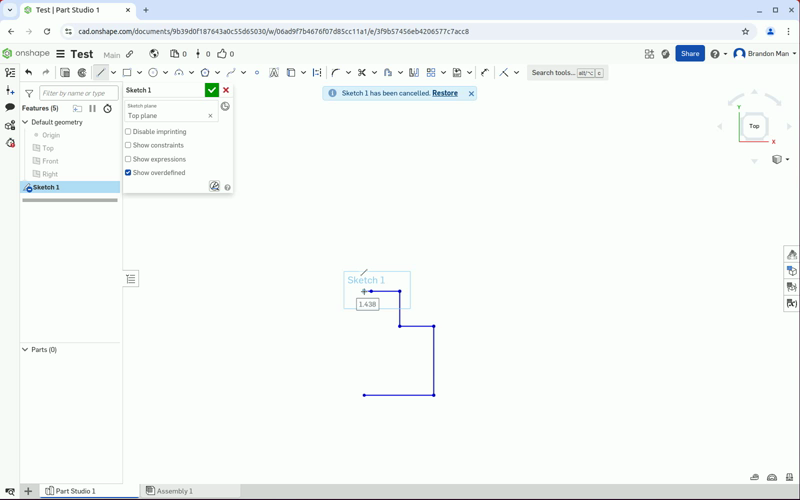
key_up(shift)
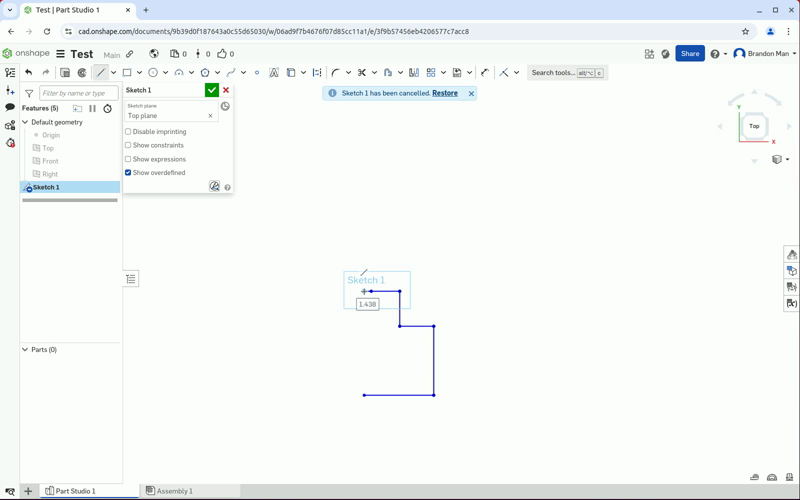
key_down(shift)
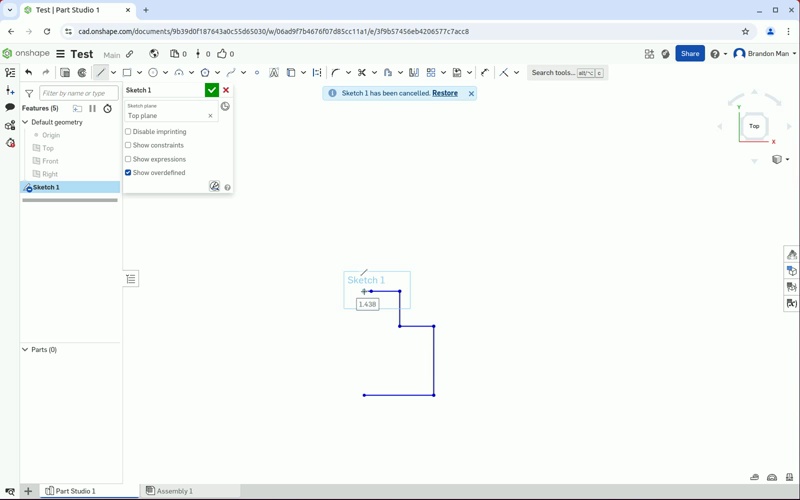
mouse_move(364, 395)
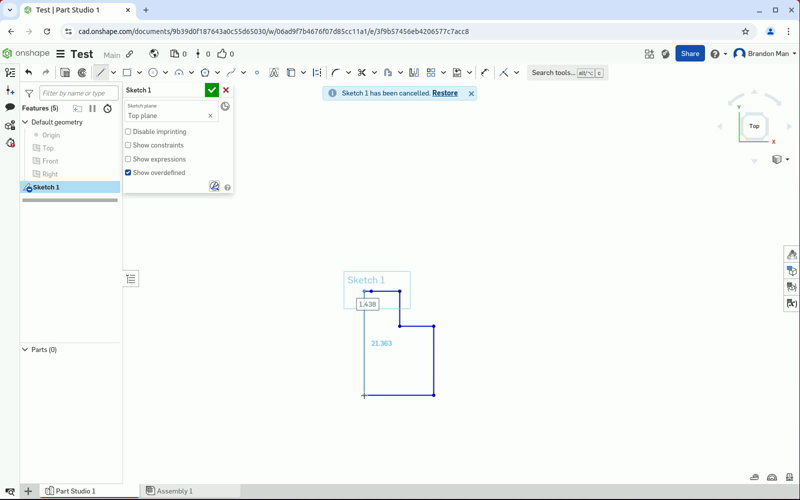
key_up(shift)
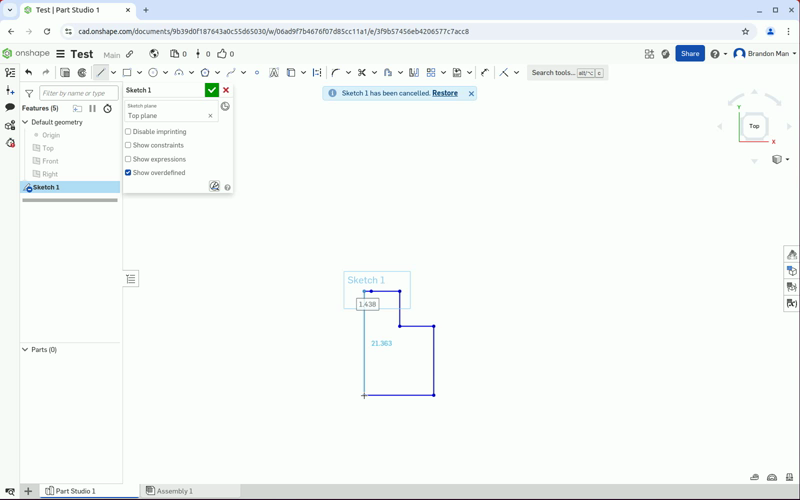
click(364, 395)
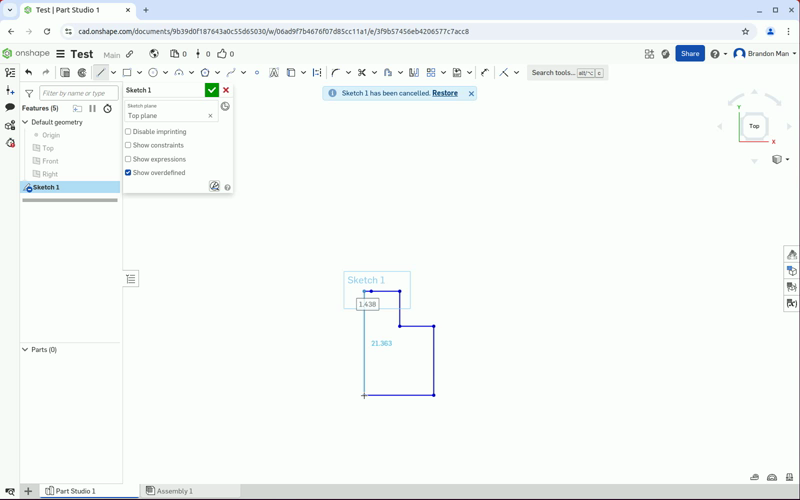
key(esc)
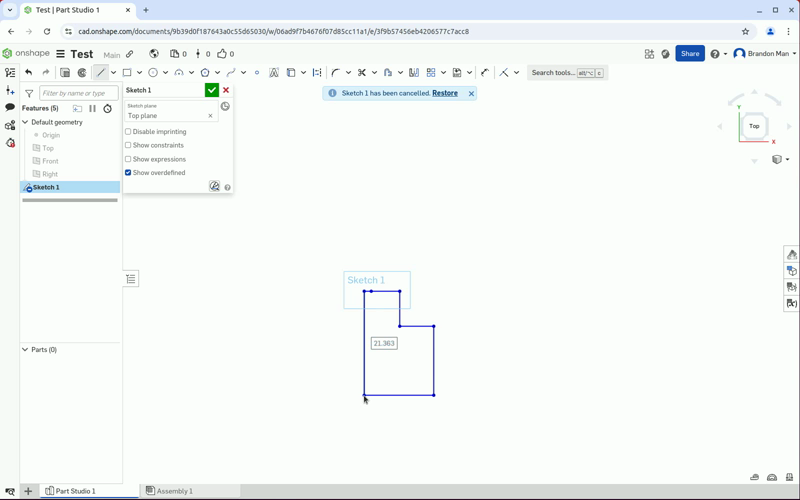
mouse_move(424, 360)
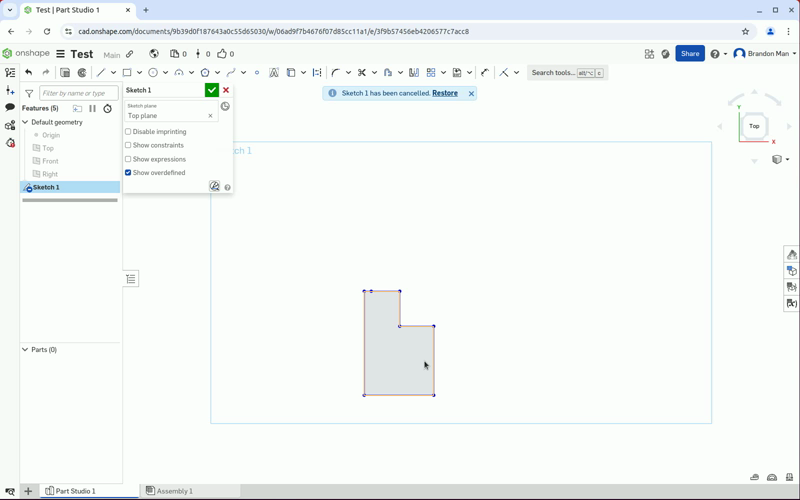
click(424, 360)
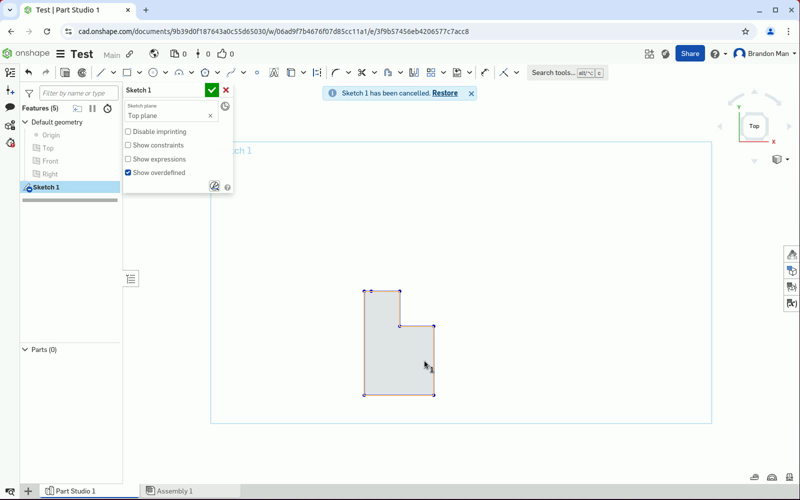
mouse_move(73, 352)
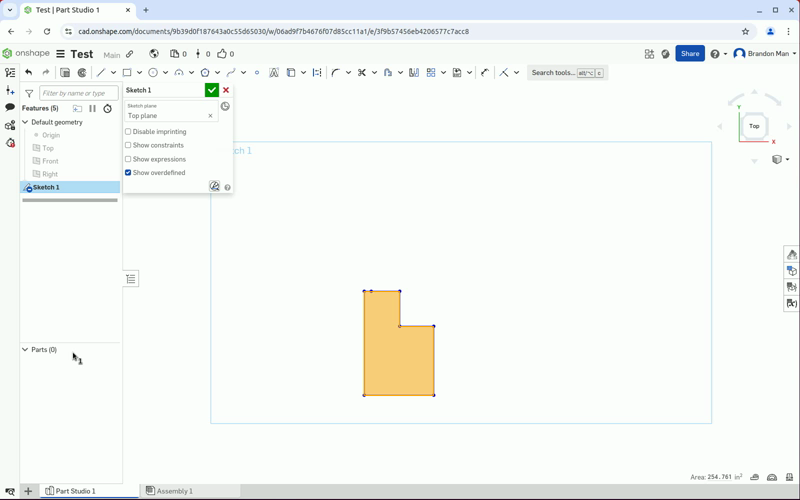
key(shift+y)
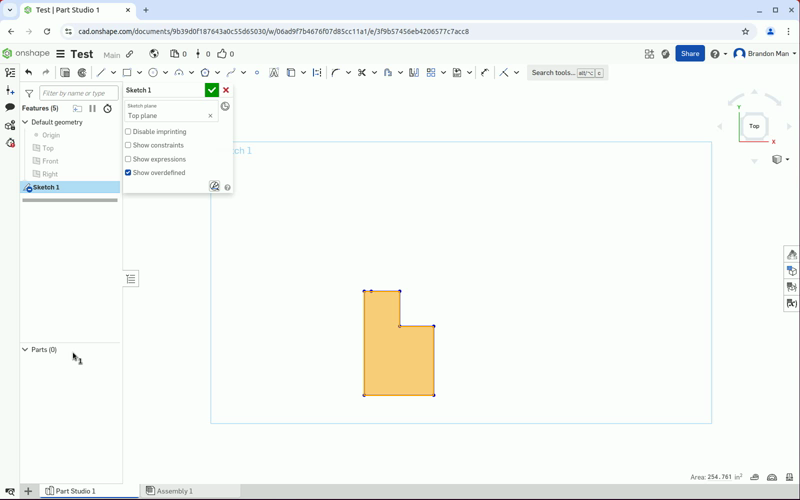
key(shift+e)
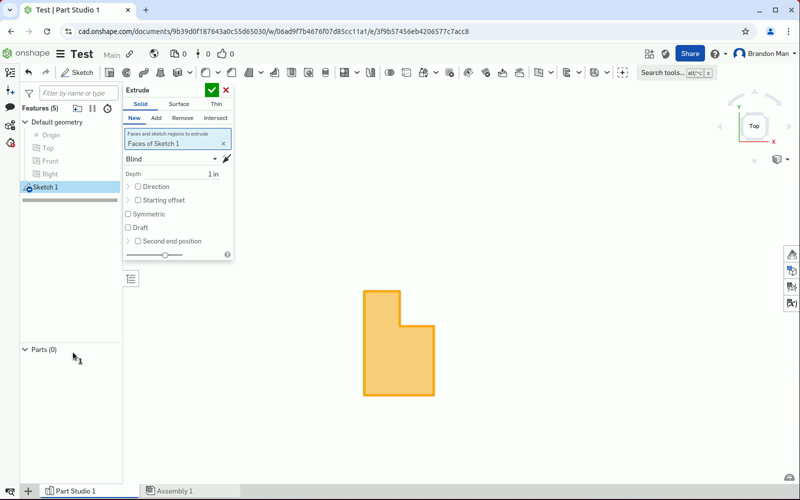
mouse_move(143, 106)
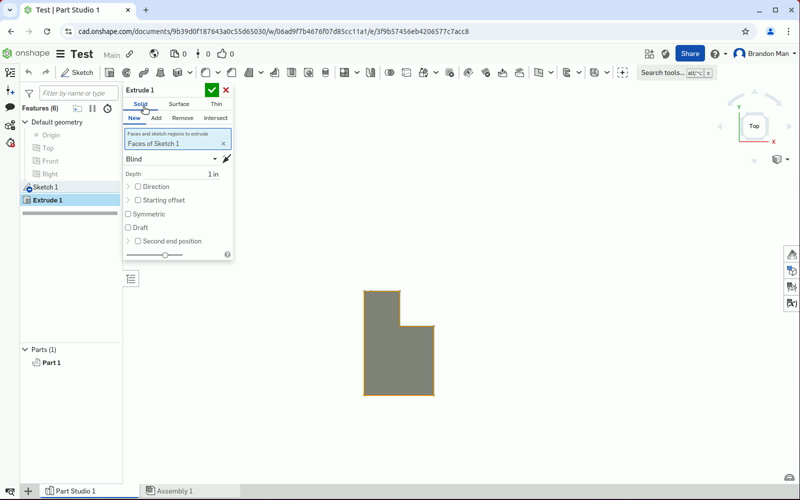
click(143, 106)
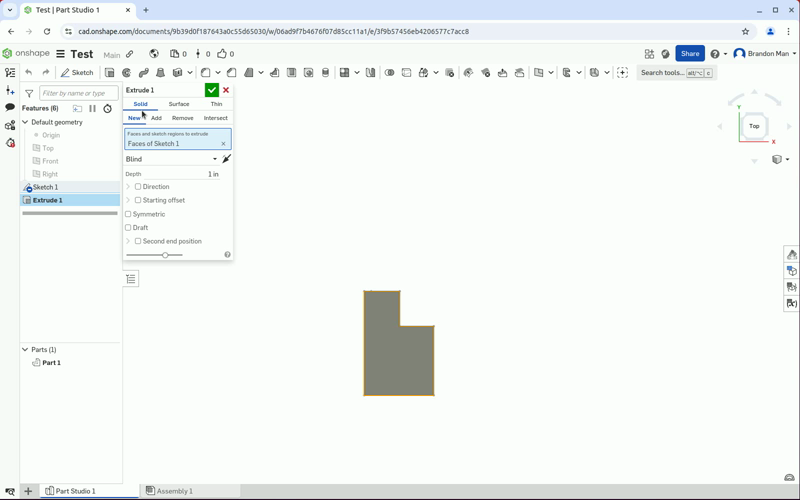
mouse_move(137, 120)
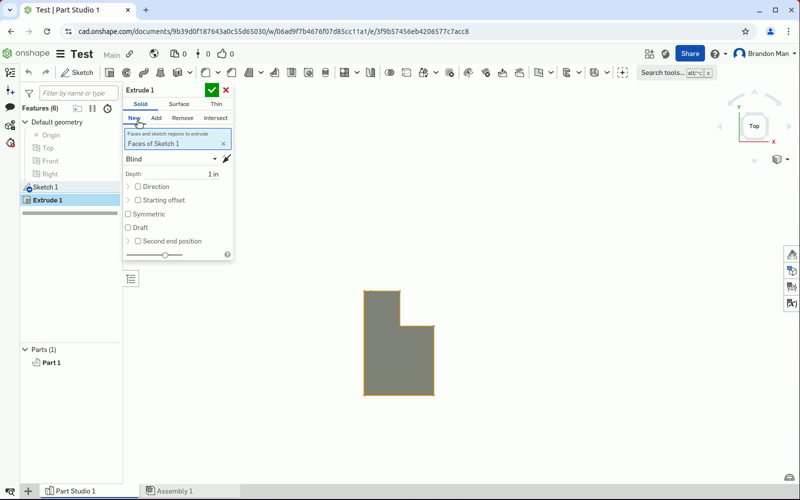
click(137, 120)
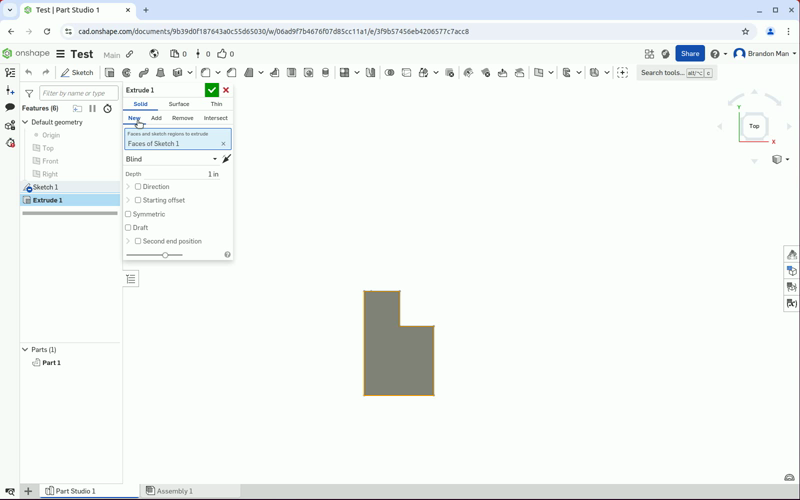
key(tab, 4)
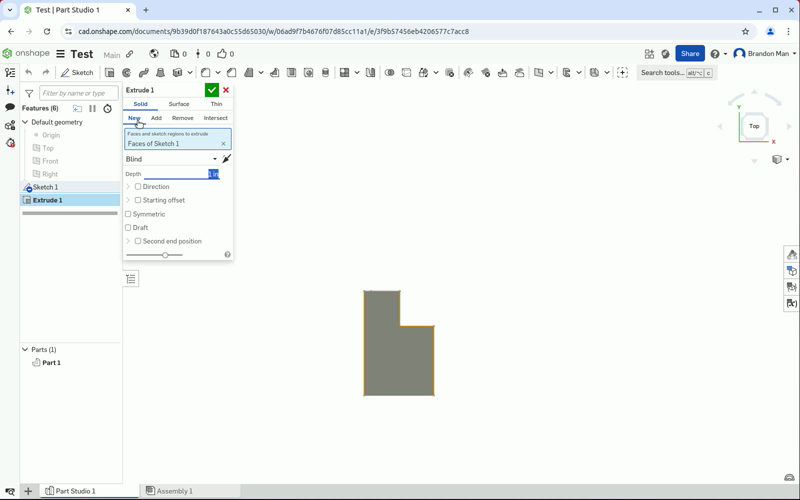
text(7.221)
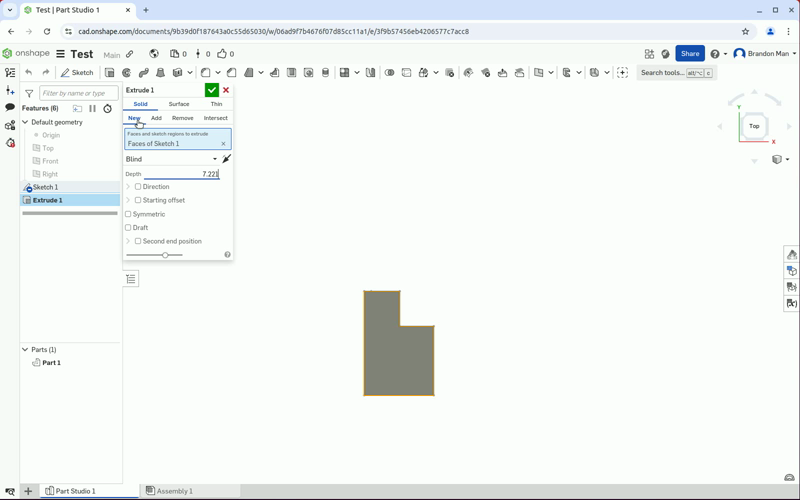
key(enter)
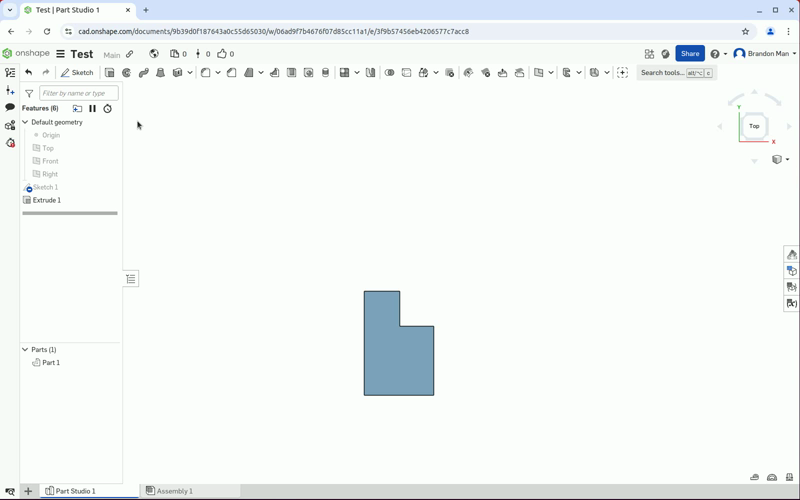
key(shift+h)
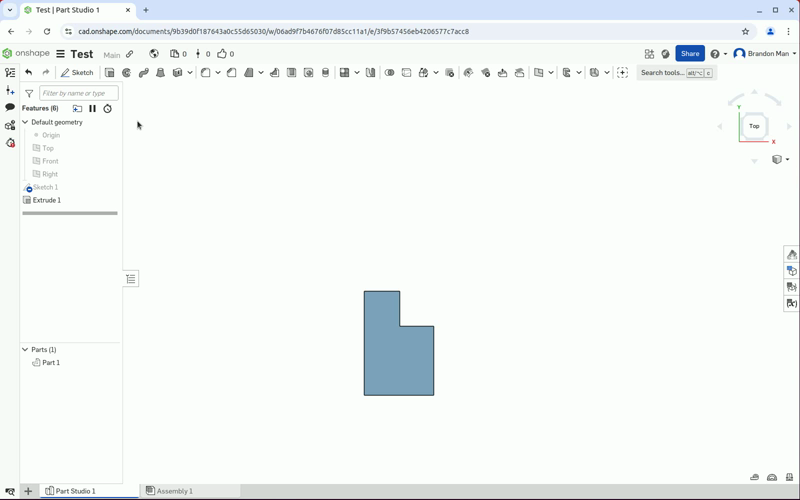
key(shift+h)
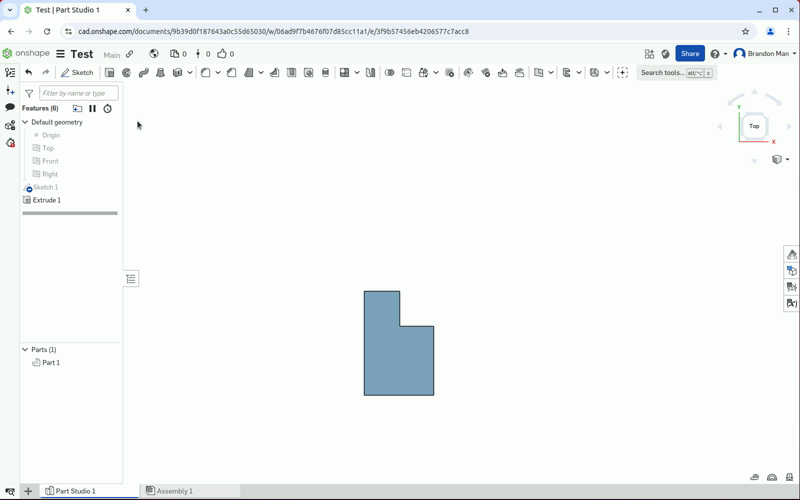
mouse_move(73, 189)
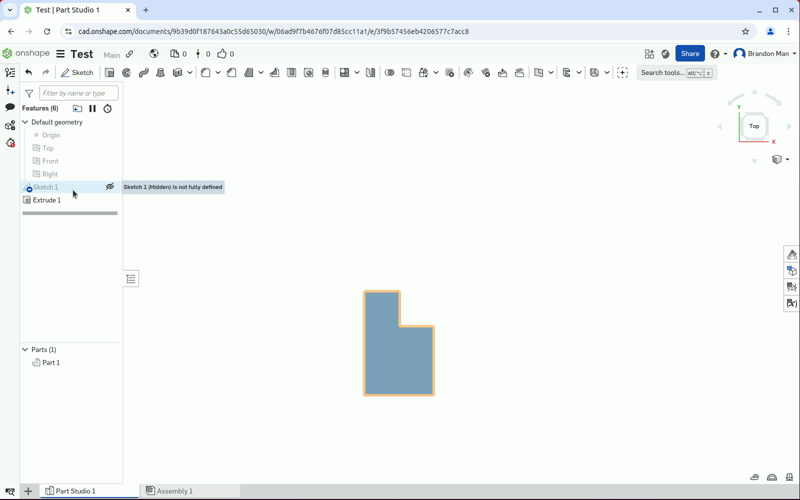
click(73, 189)
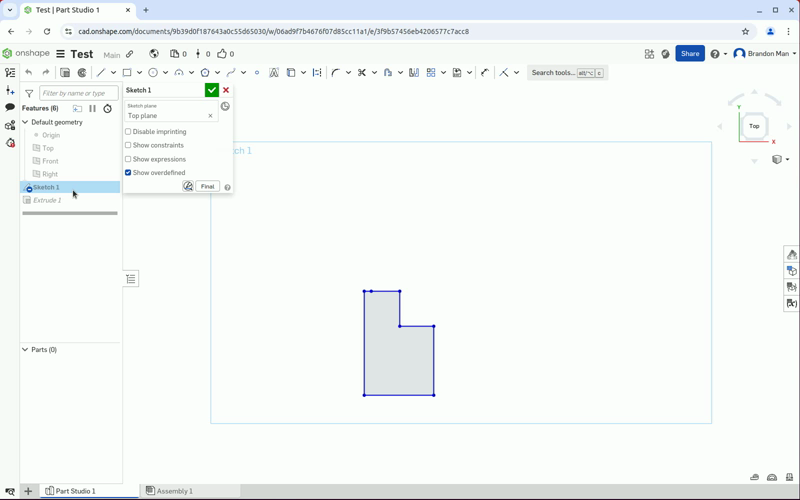
mouse_move(229, 92)
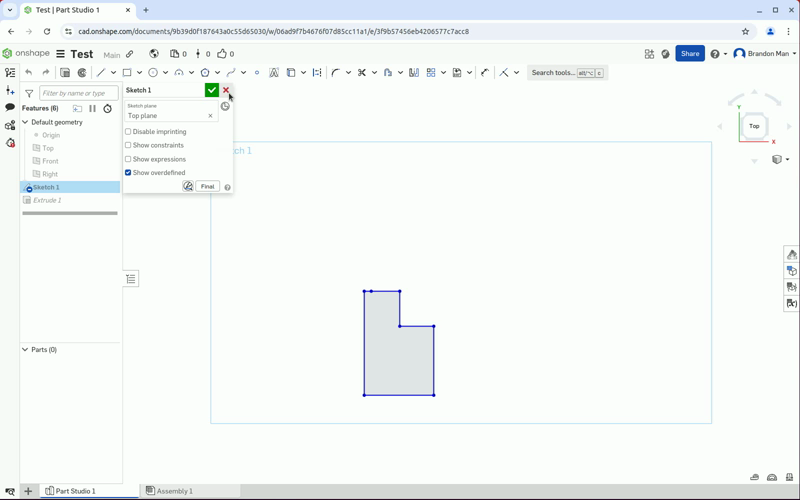
click(229, 92)
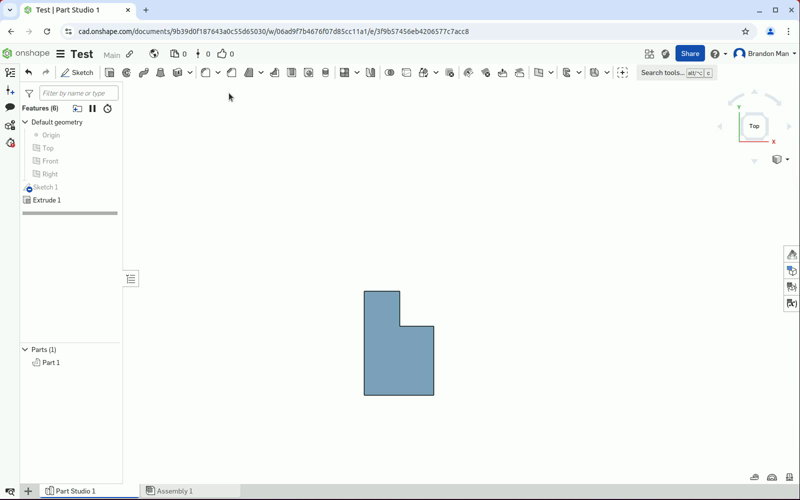
mouse_move(541, 75)
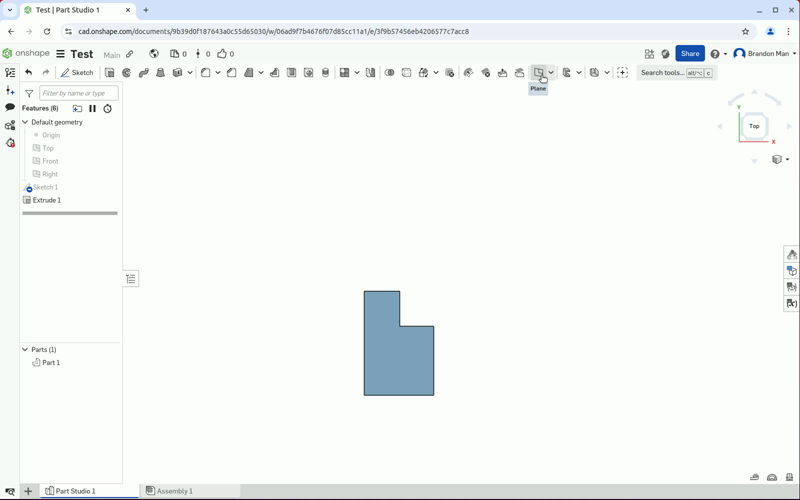
click(541, 75)
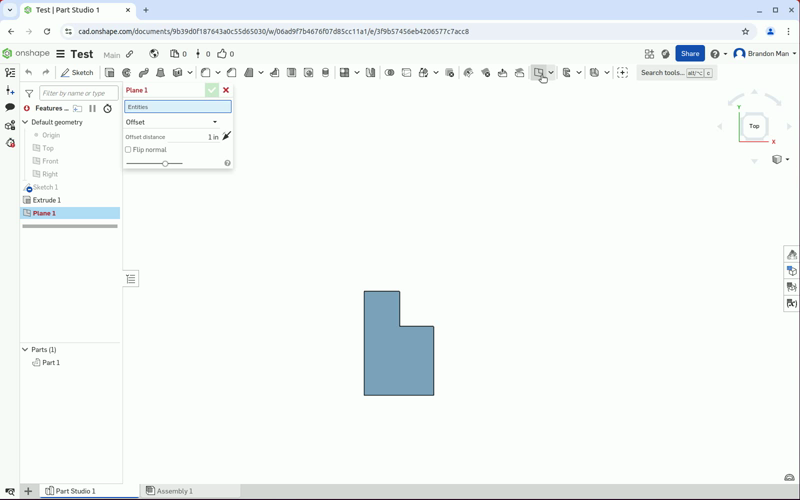
mouse_move(73, 150)
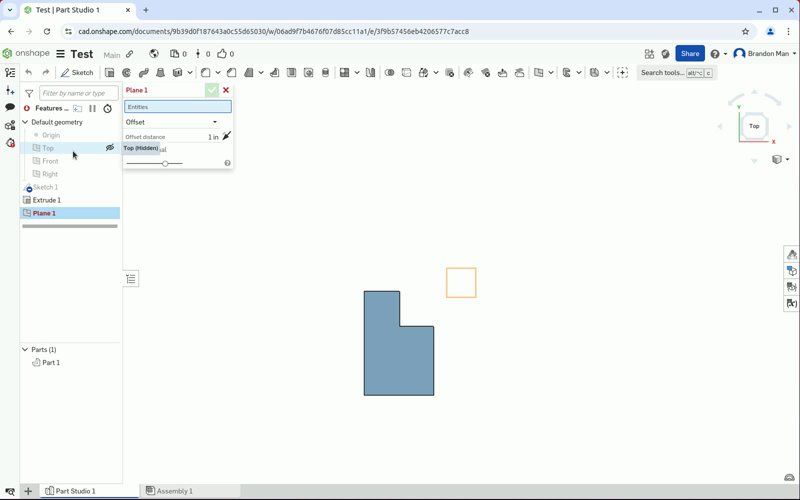
click(73, 150)
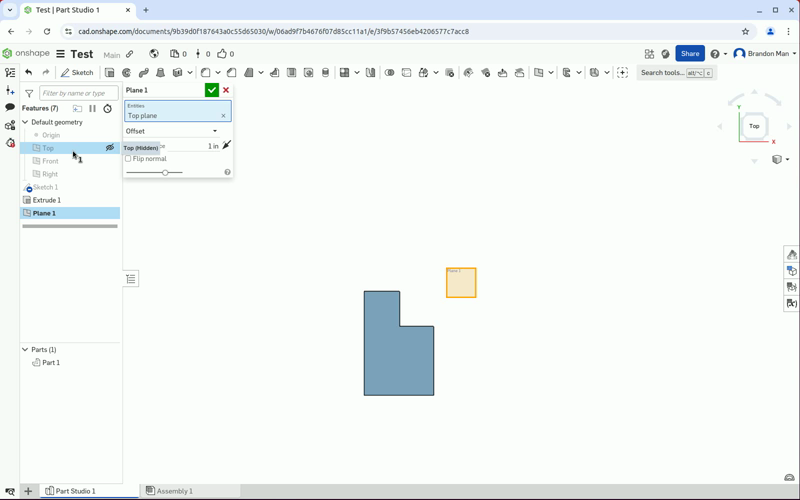
key(tab, 2)
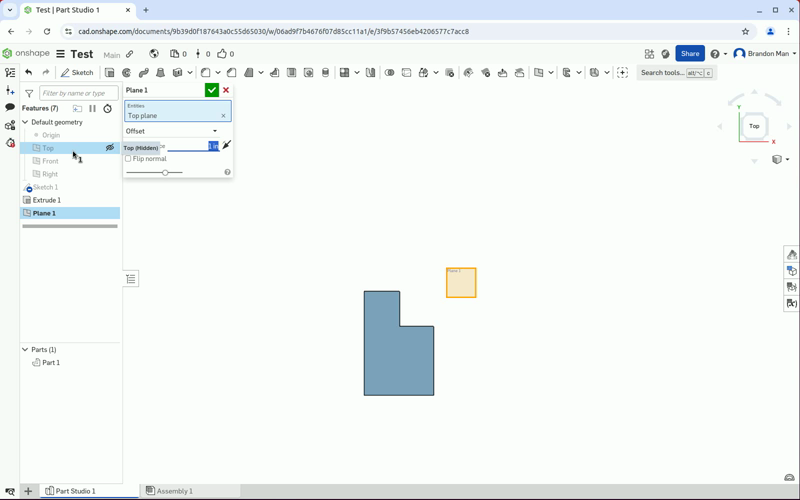
text(7.21)
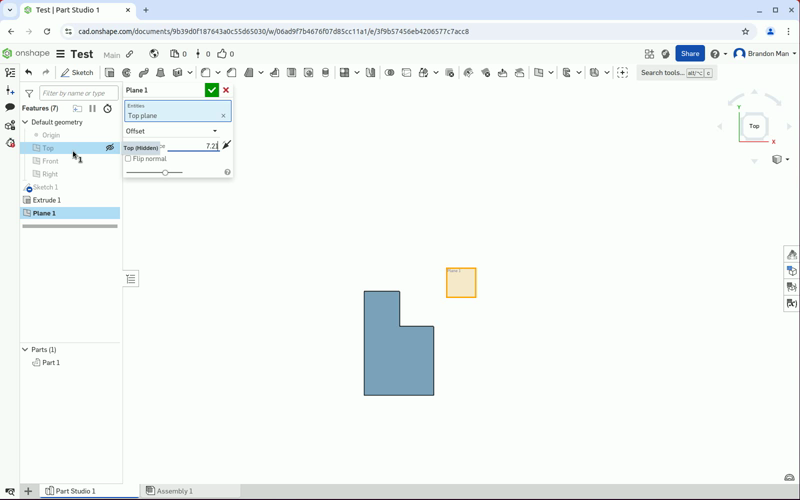
key(enter, 2)
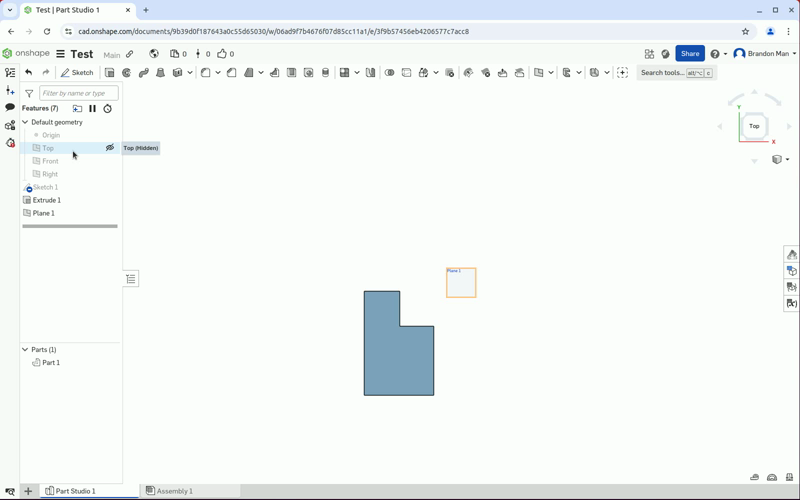
key(shift+s)
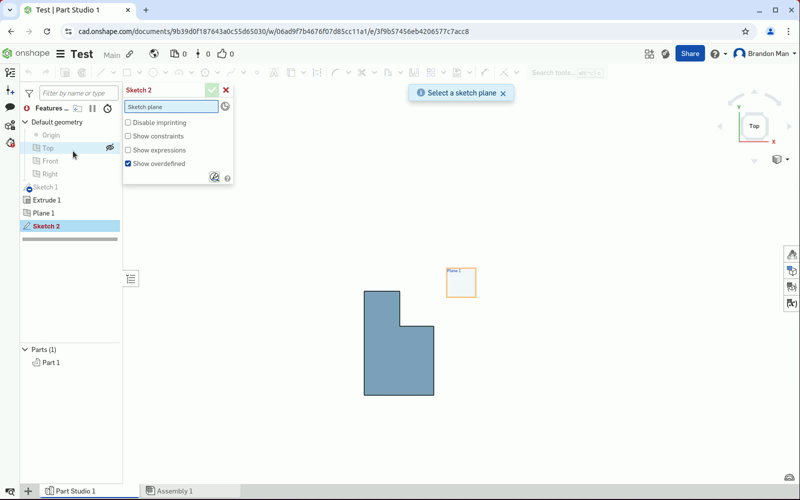
mouse_move(73, 215)
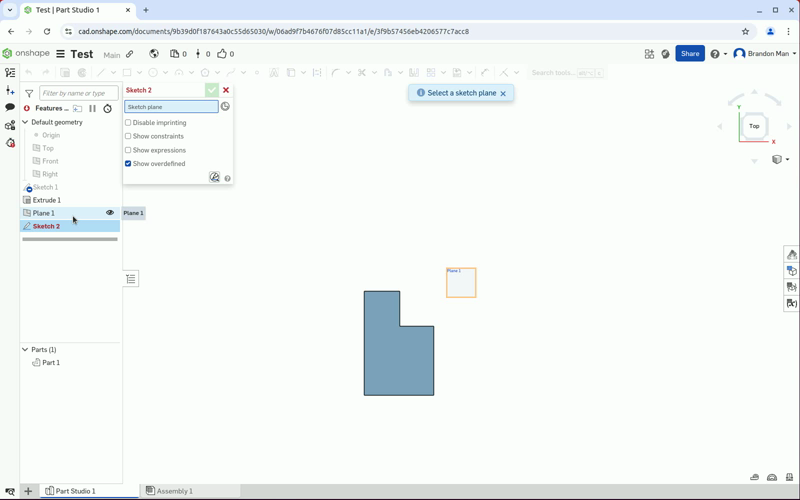
click(73, 215)
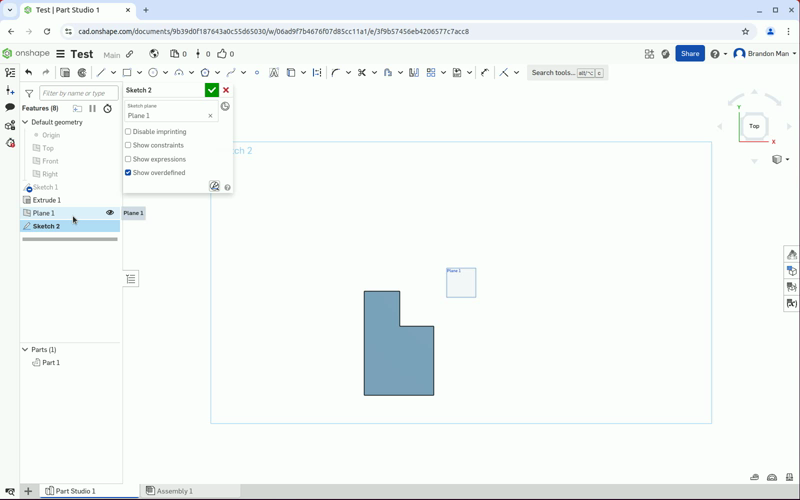
mouse_move(73, 352)
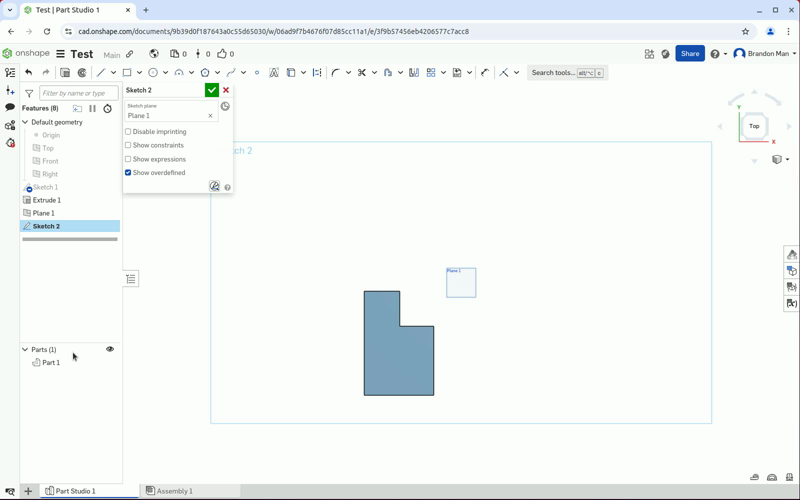
key(y)
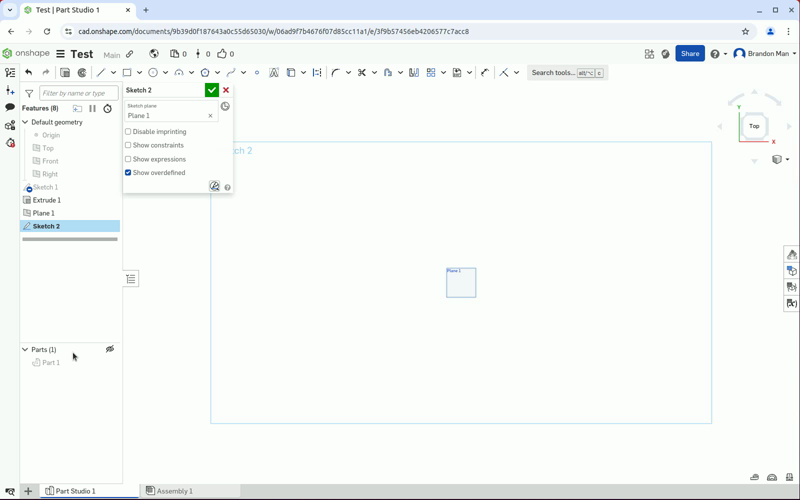
key(l)
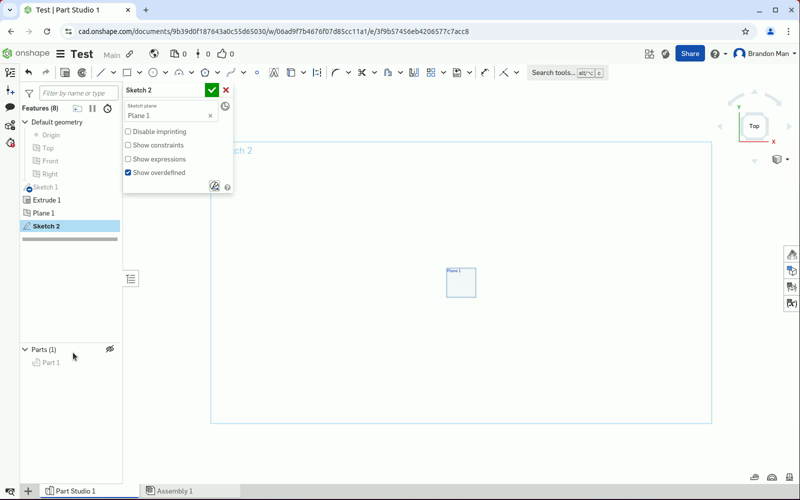
key_down(shift)
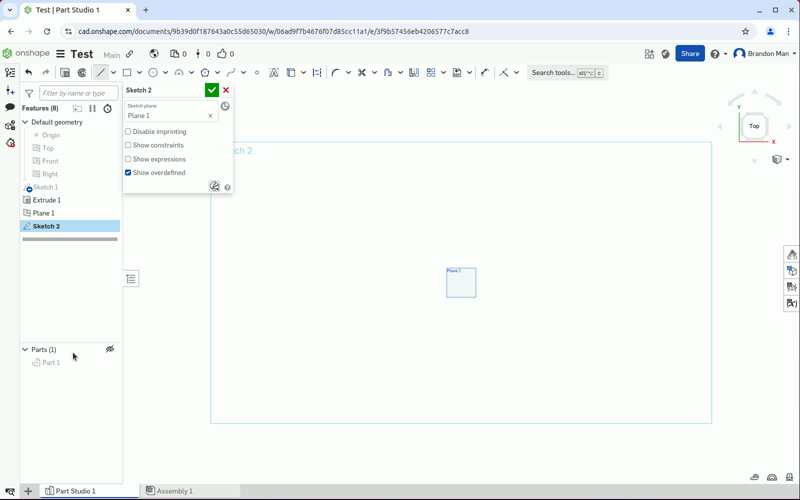
mouse_move(399, 360)
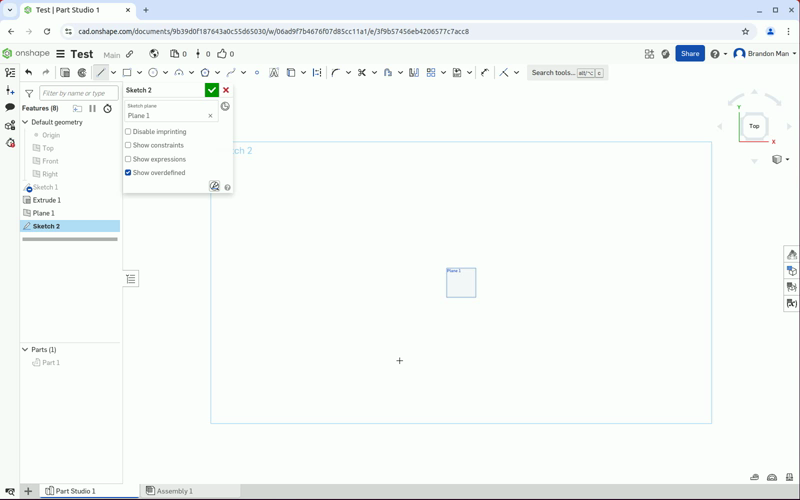
click(399, 360)
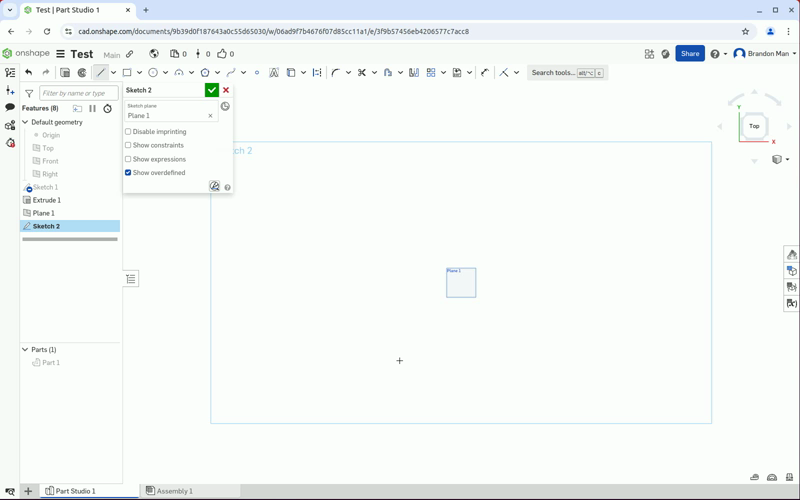
key_up(shift)
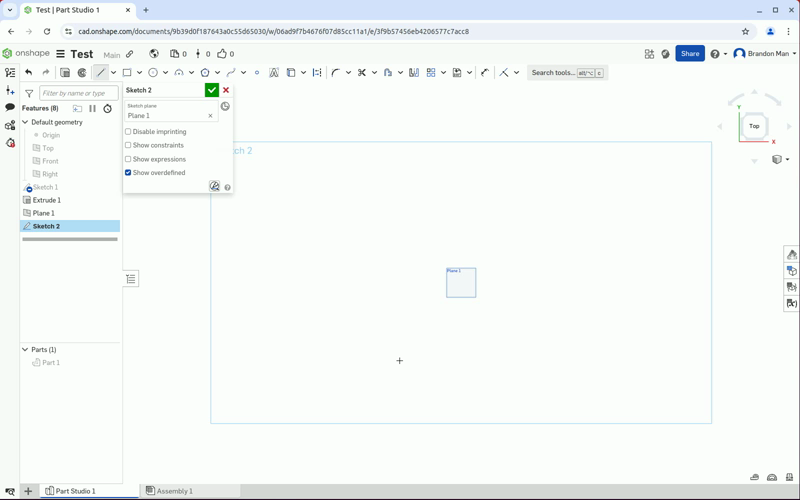
key_down(shift)
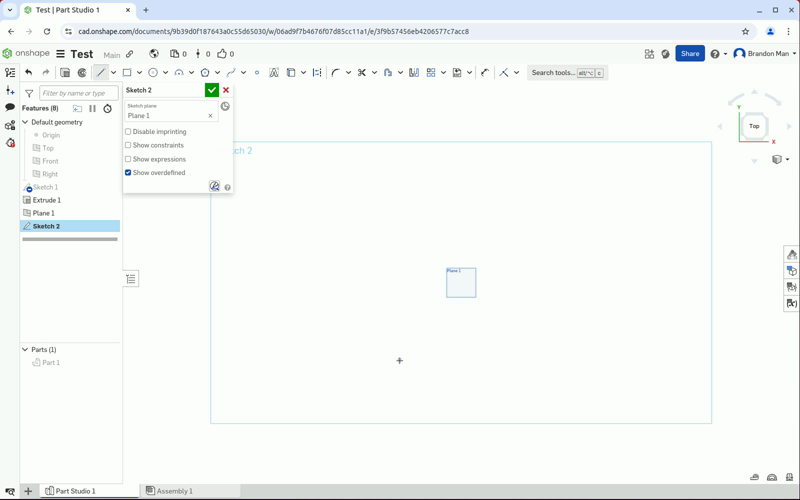
mouse_move(429, 360)
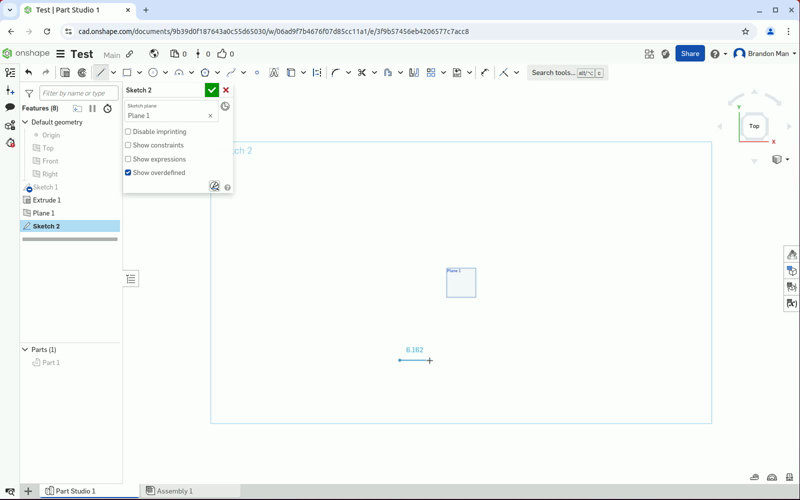
mouse_move(435, 360)
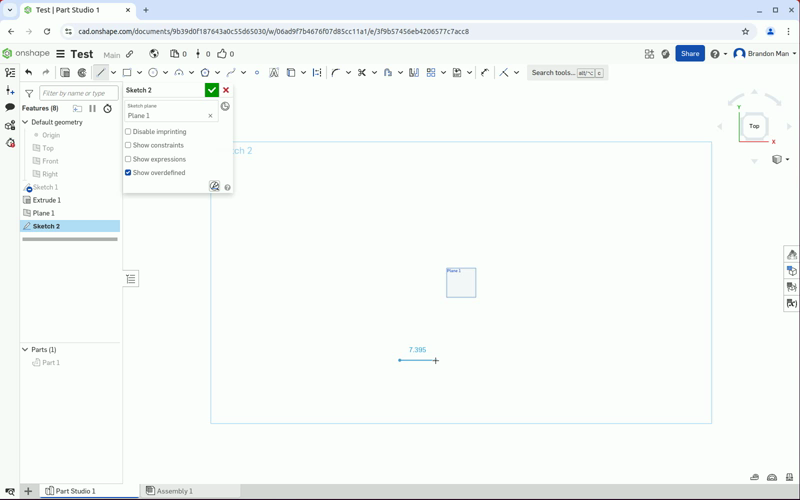
click(435, 360)
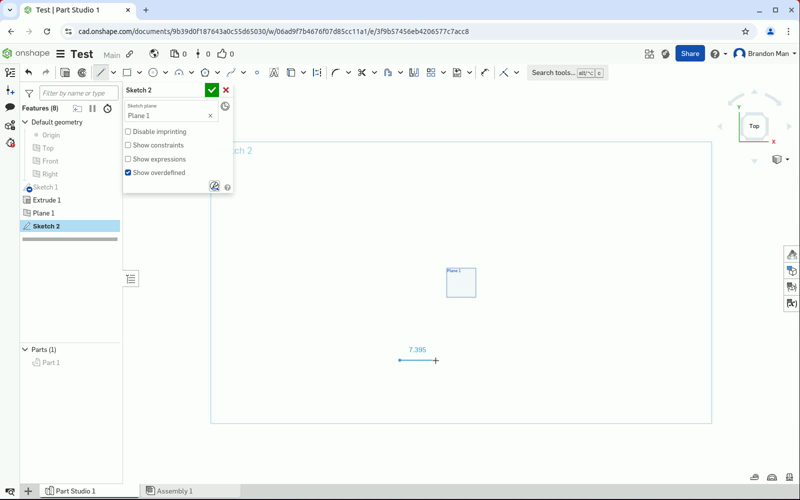
key_up(shift)
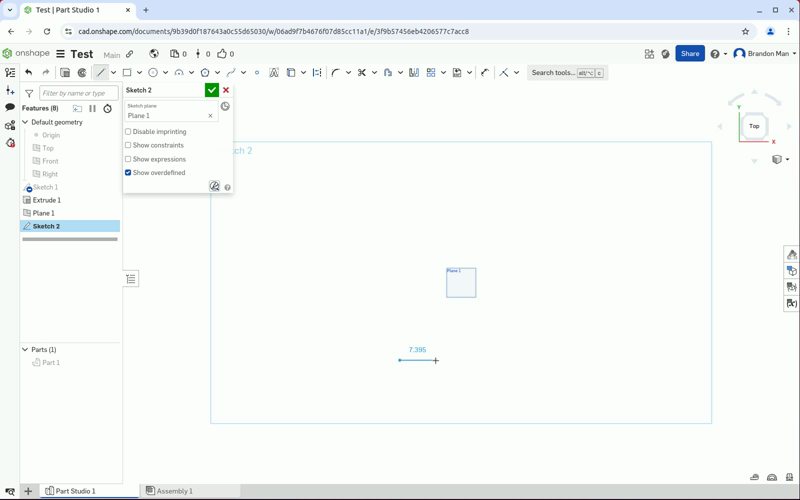
key_down(shift)
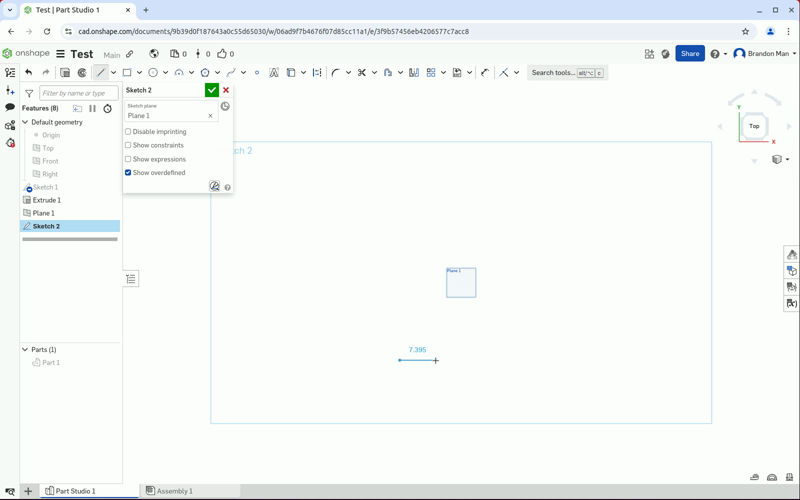
mouse_move(465, 360)
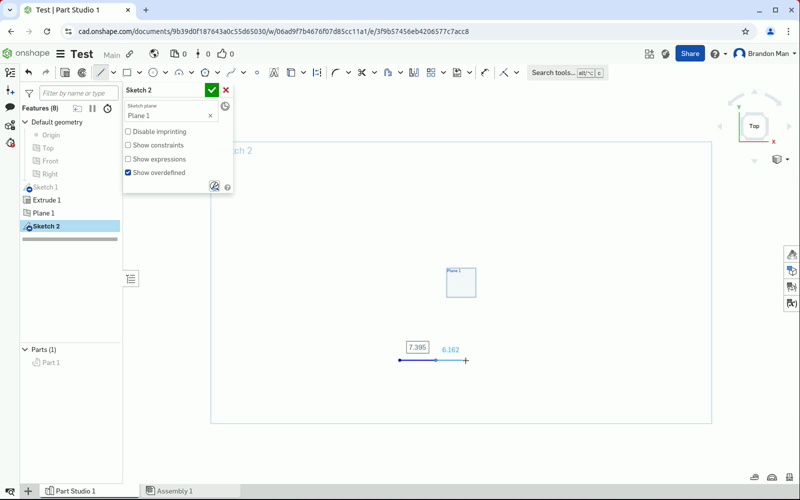
mouse_move(435, 324)
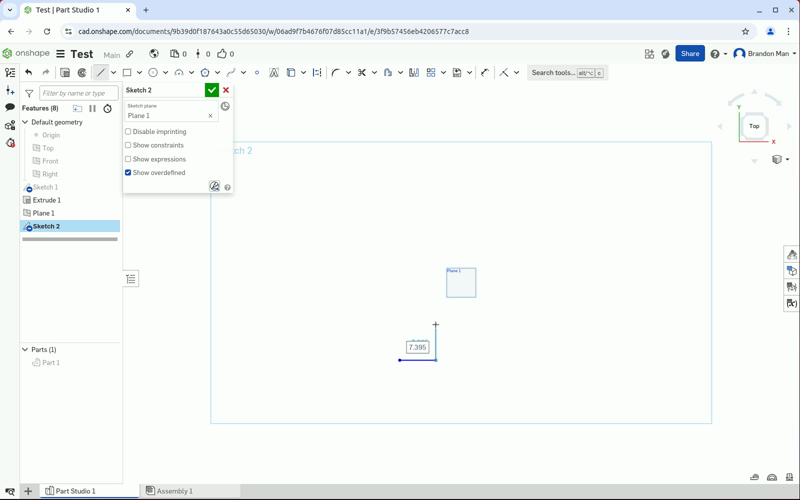
click(435, 324)
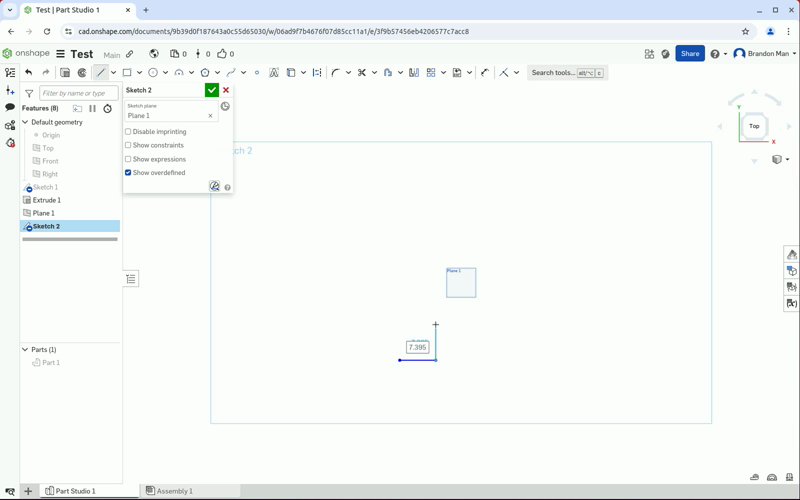
key_up(shift)
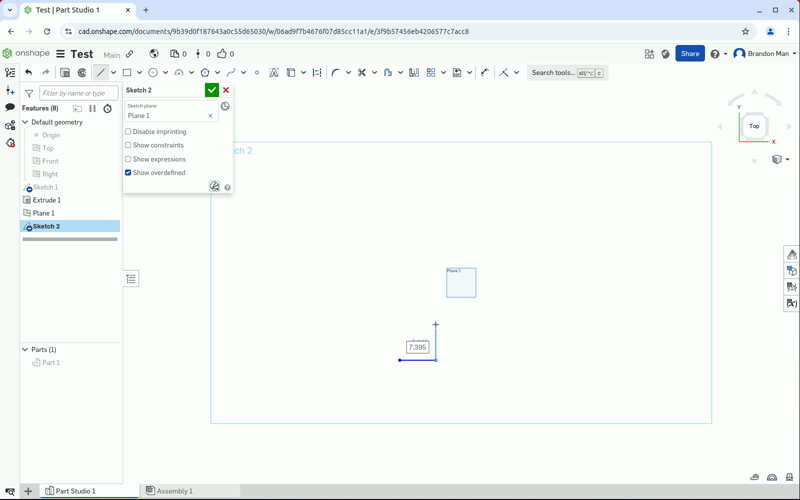
key_down(shift)
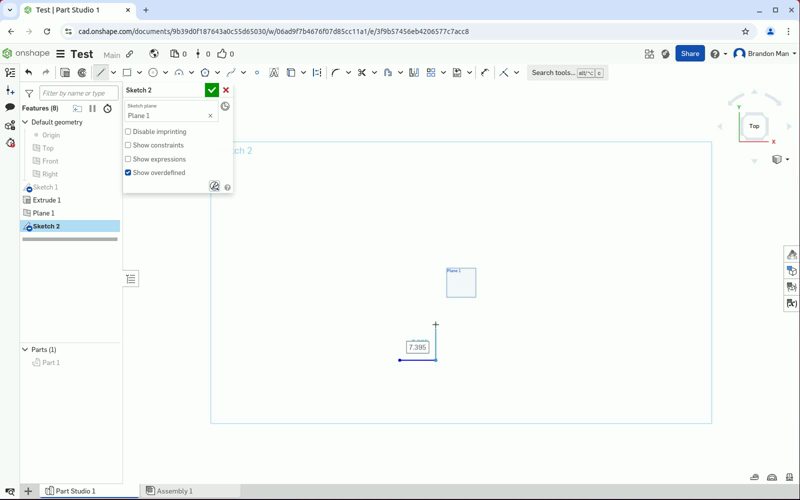
mouse_move(465, 324)
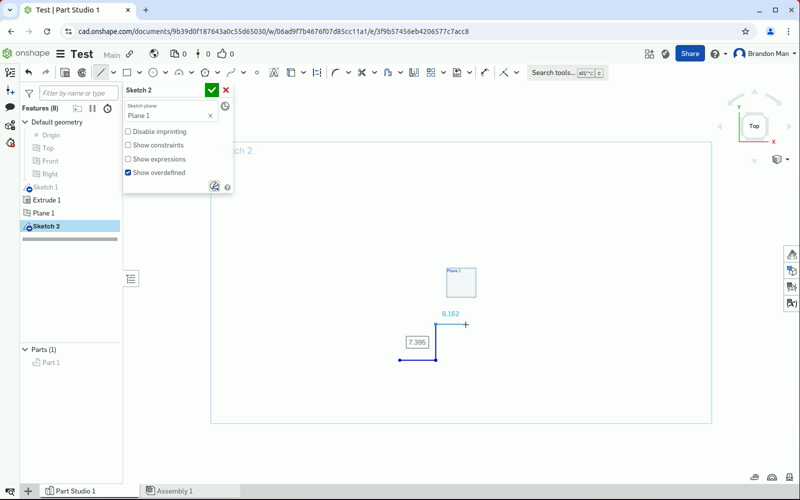
mouse_move(399, 324)
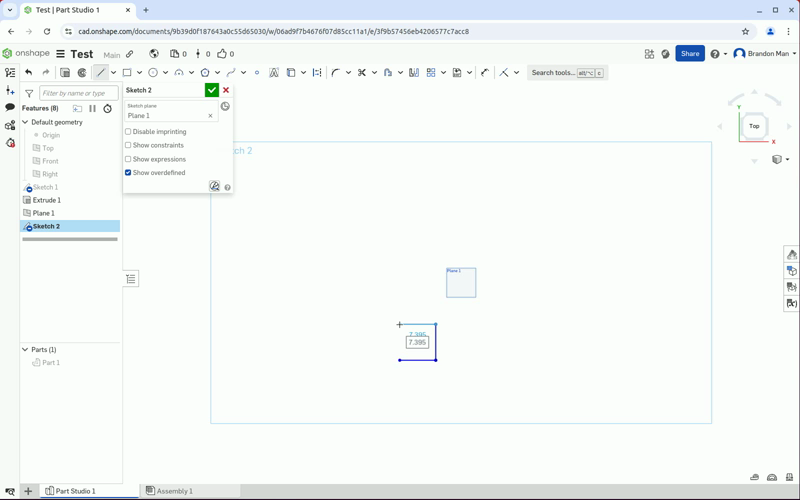
click(399, 324)
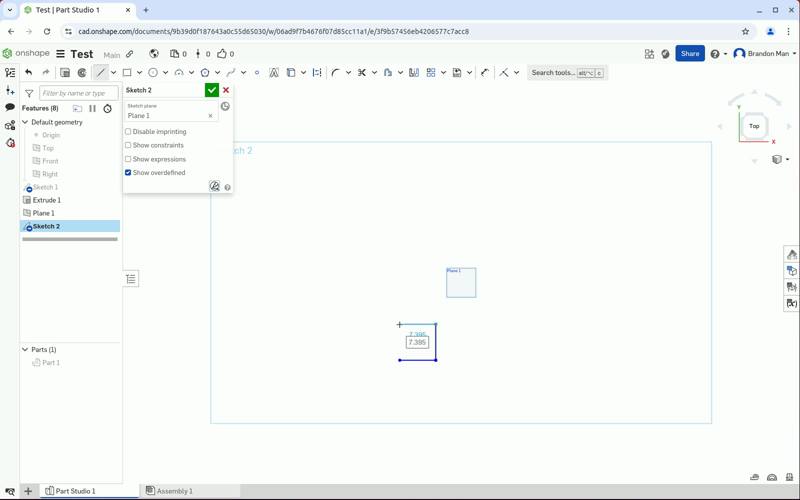
key_up(shift)
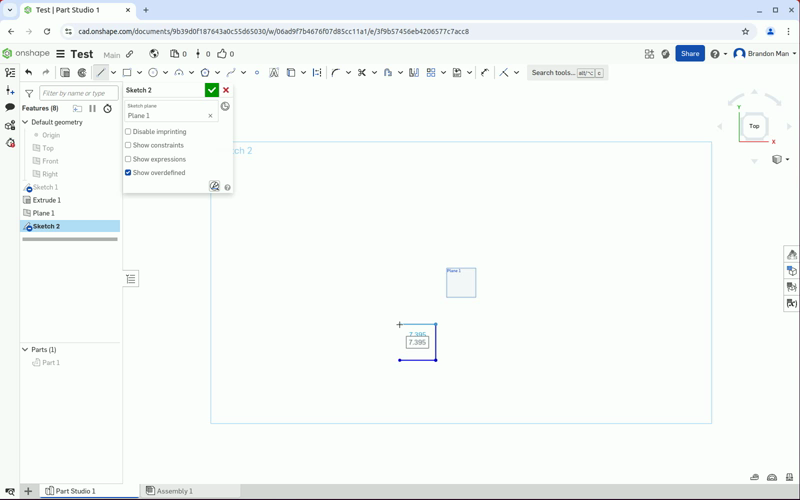
mouse_move(429, 324)
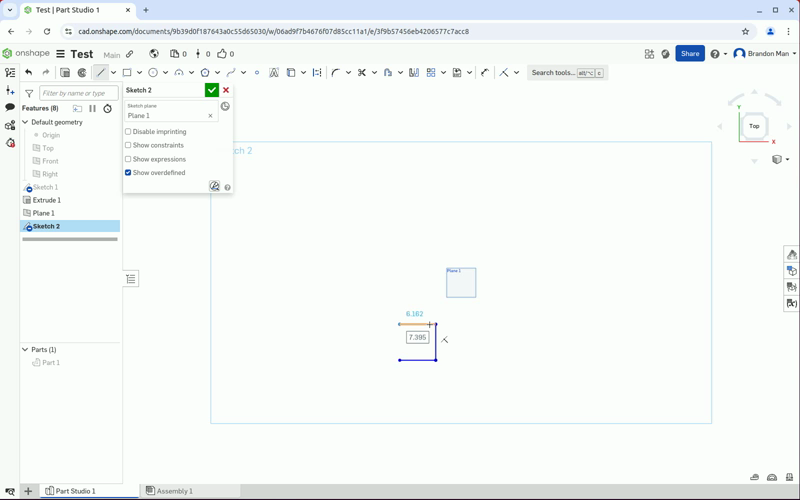
key_down(shift)
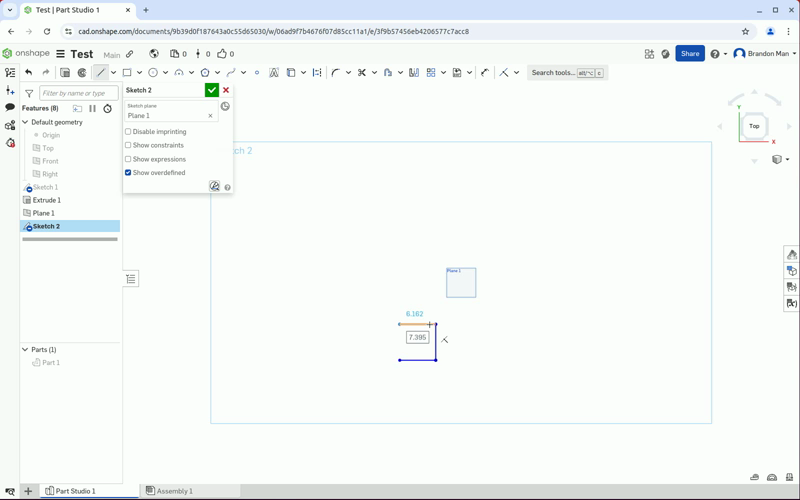
mouse_move(399, 360)
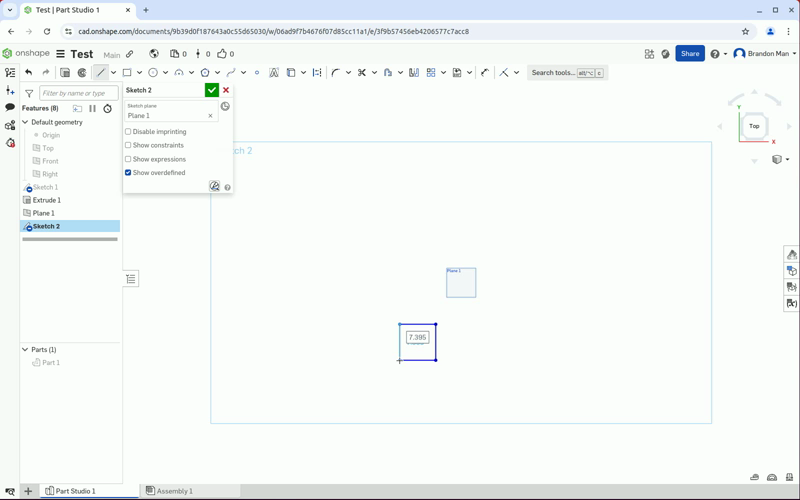
key_up(shift)
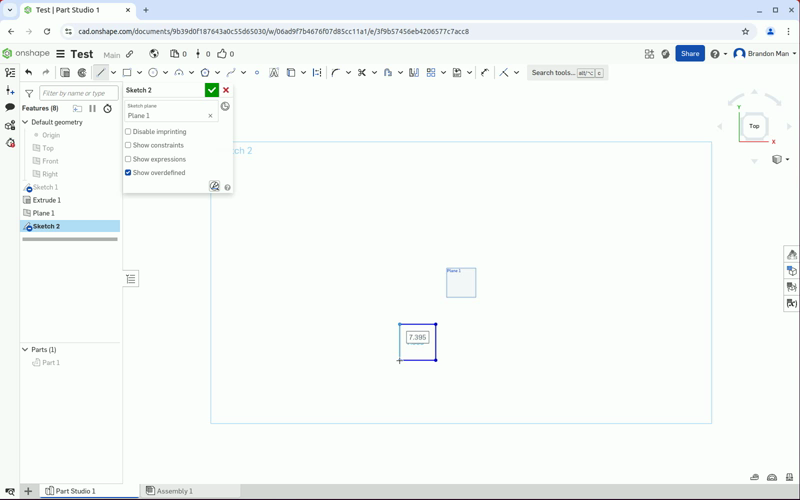
click(399, 360)
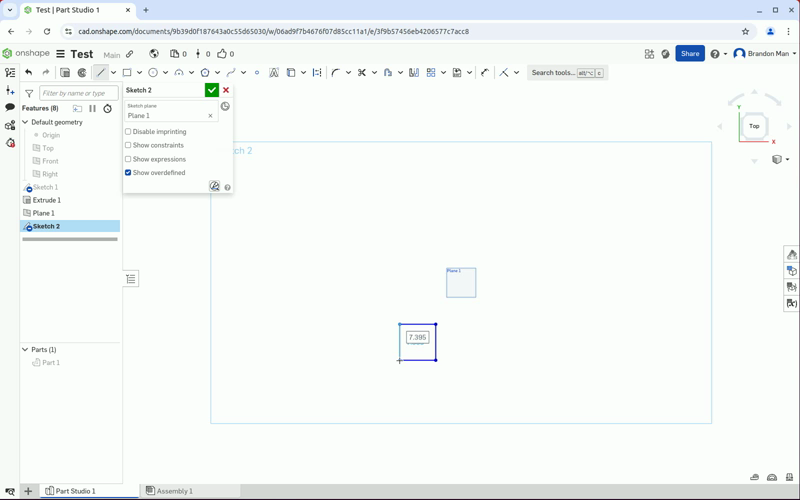
key(esc)
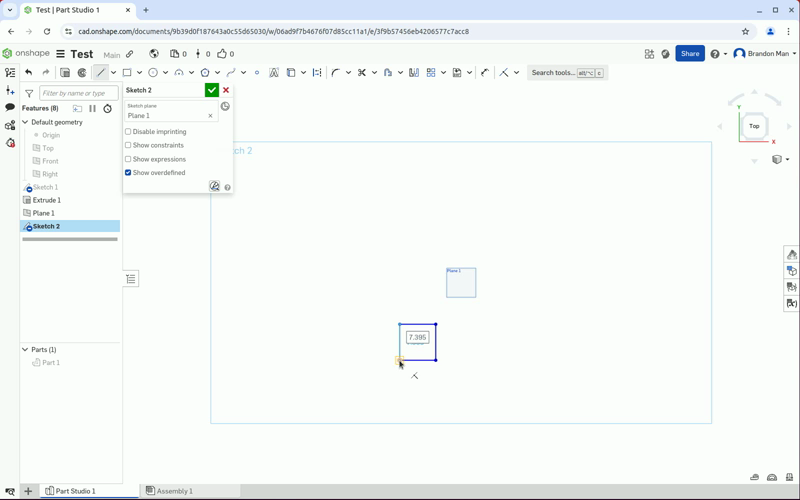
mouse_move(423, 351)
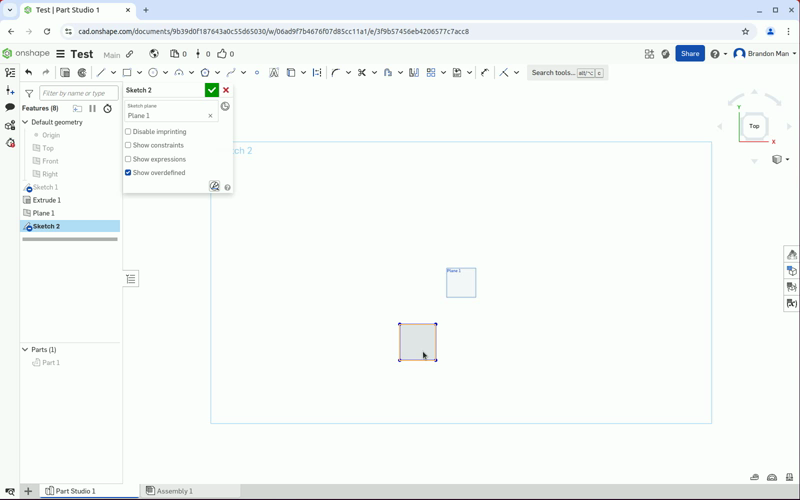
scroll(6)
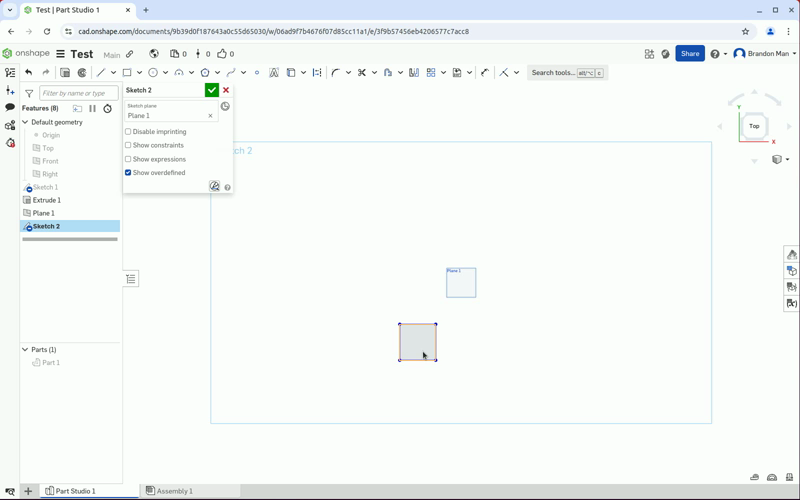
scroll(6)
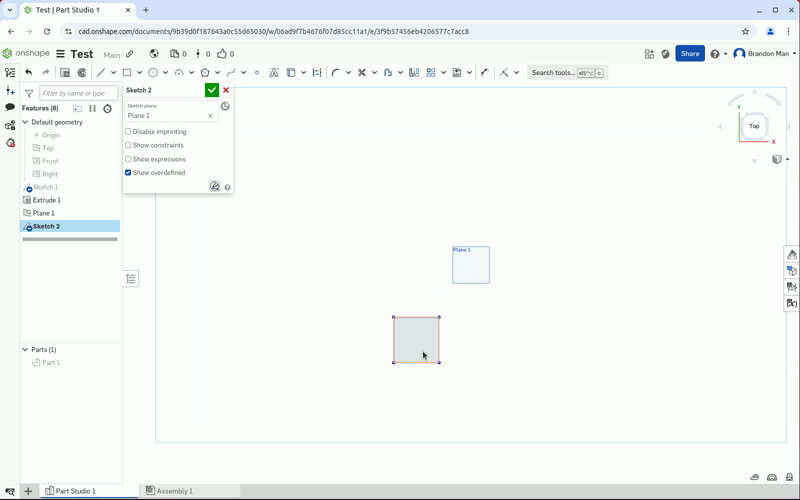
scroll(6)
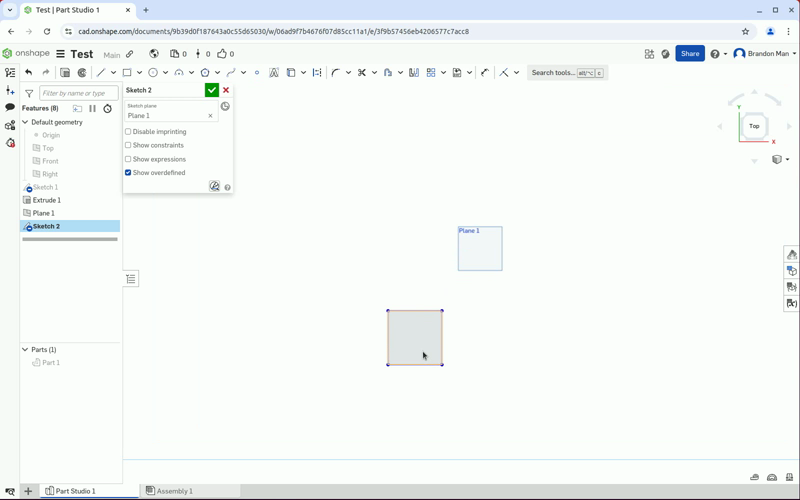
scroll(6)
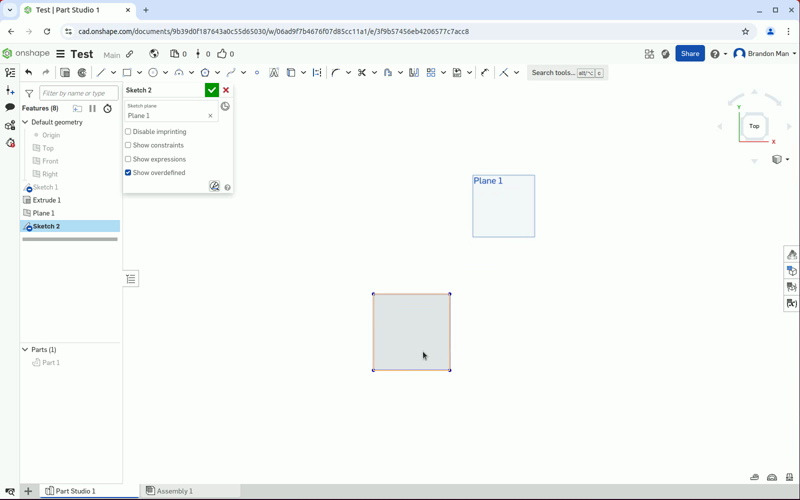
scroll(6)
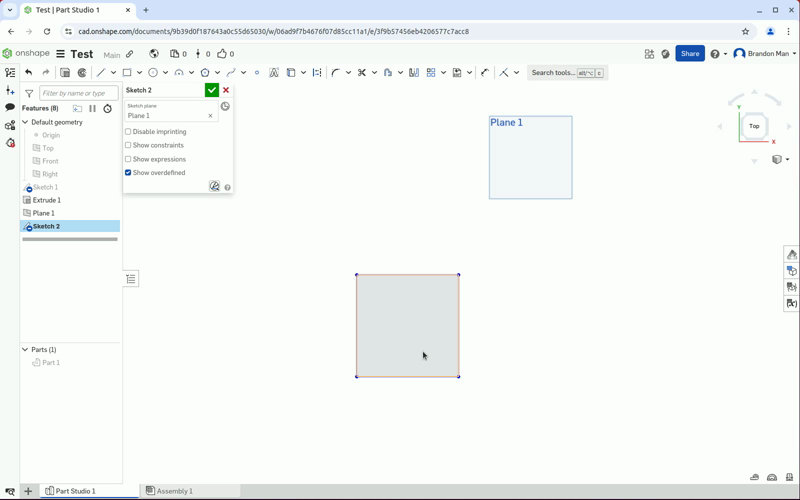
scroll(6)
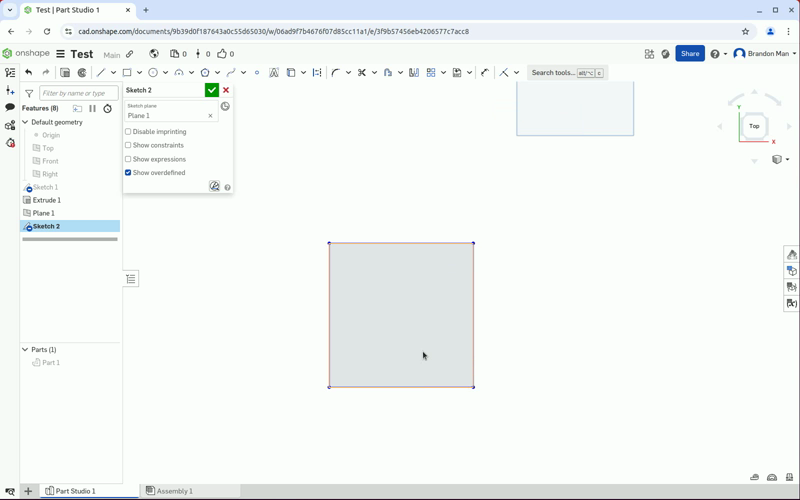
scroll(6)
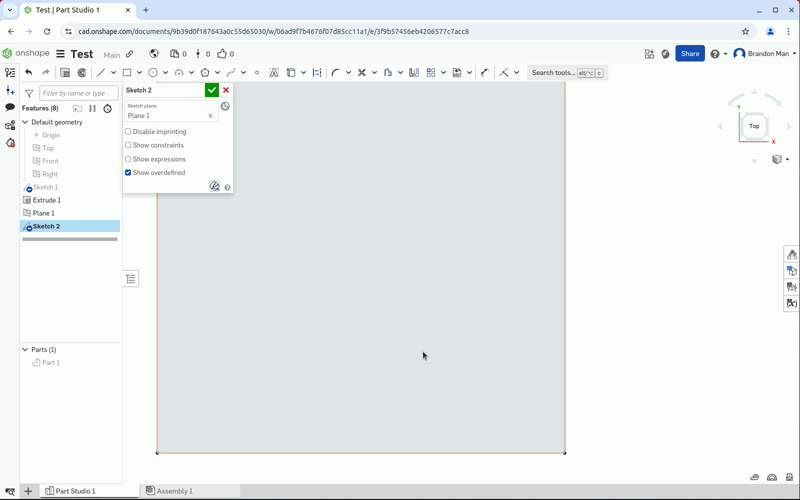
click(423, 351)
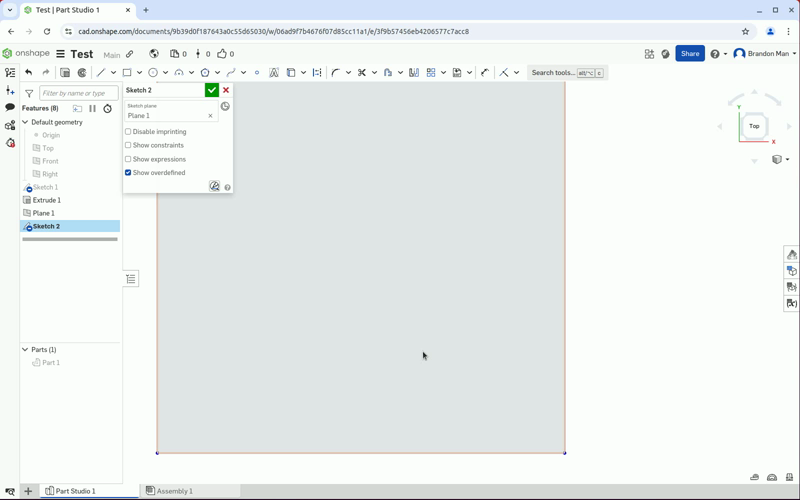
scroll(-6)
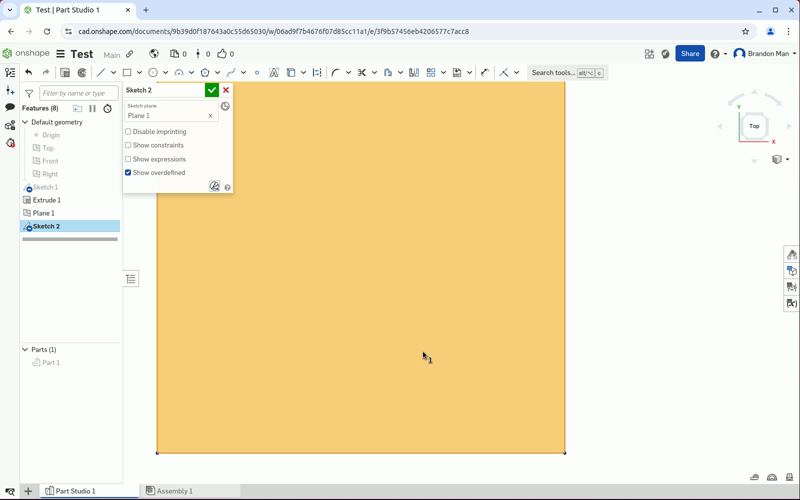
scroll(-6)
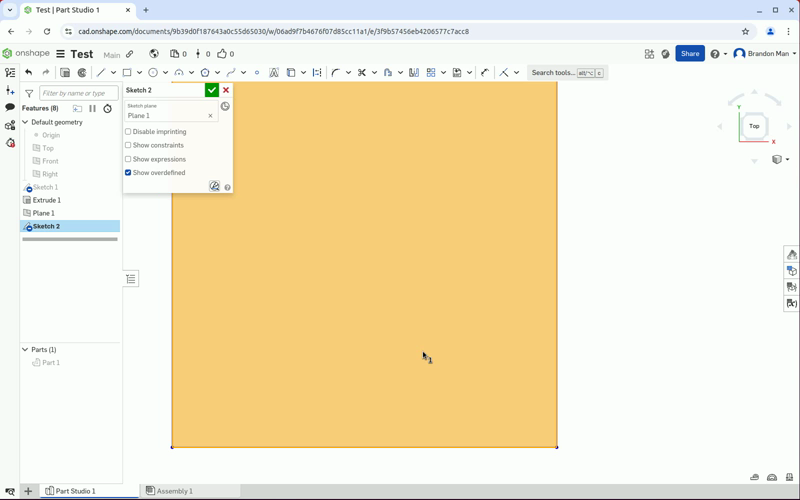
scroll(-6)
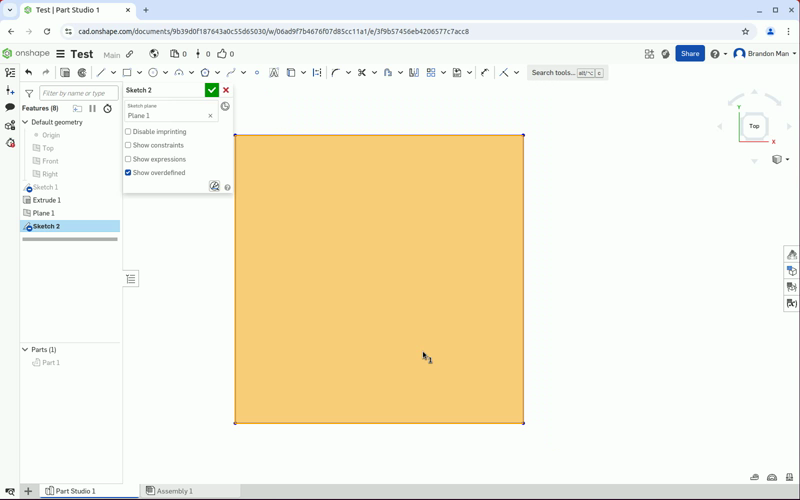
scroll(-6)
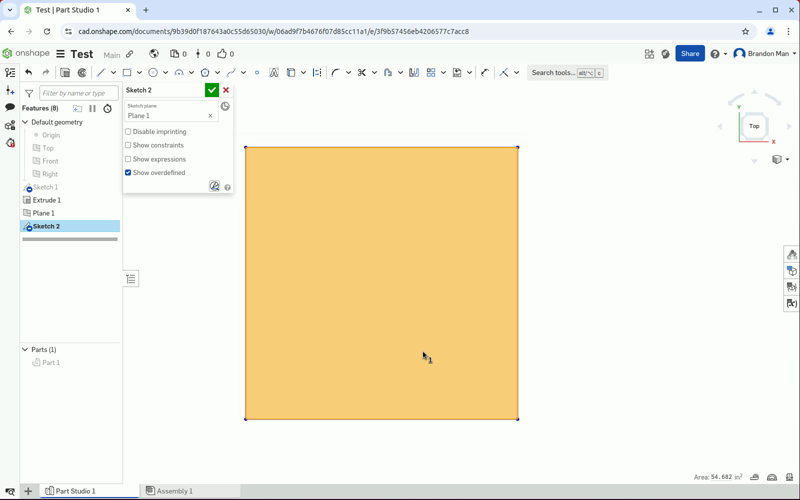
scroll(-6)
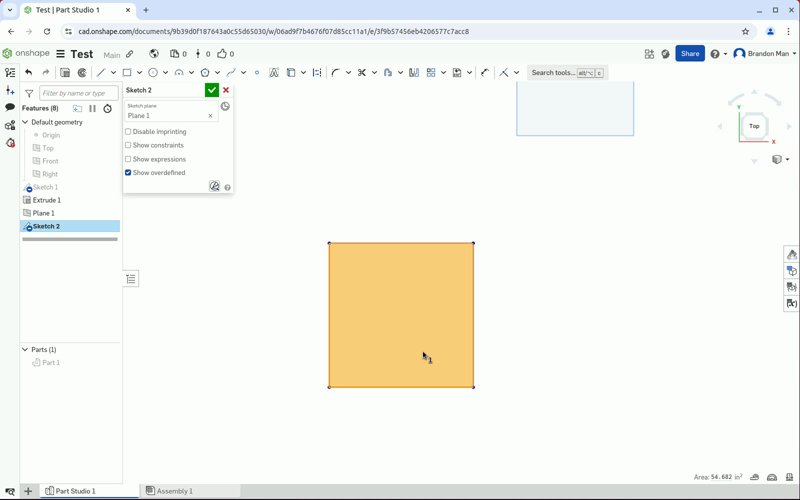
scroll(-6)
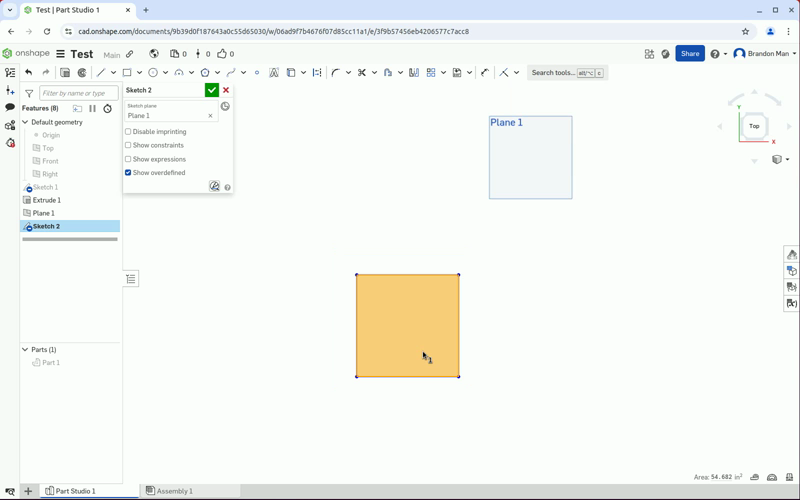
scroll(-6)
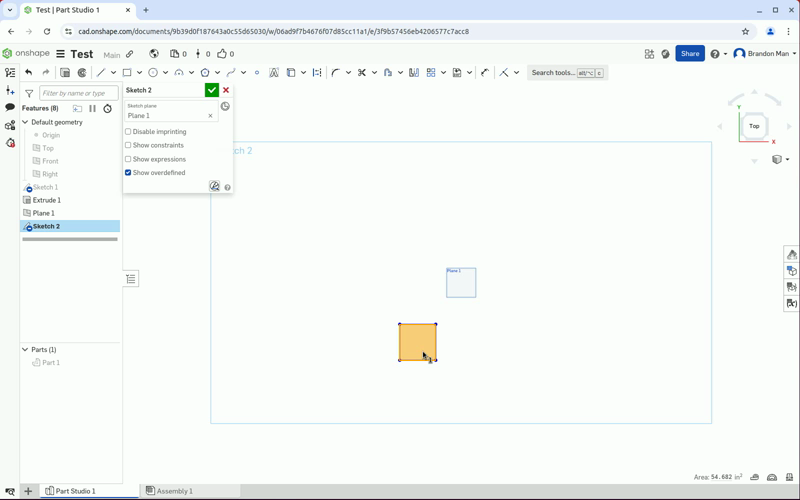
mouse_move(73, 352)
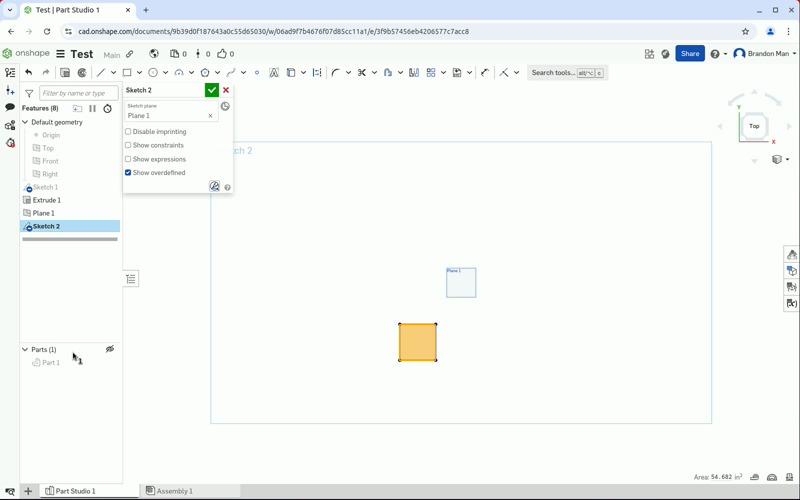
key(shift+y)
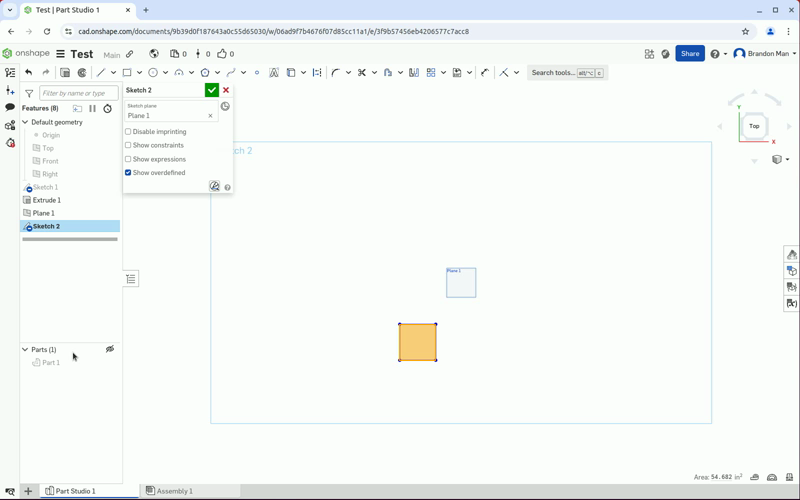
key(shift+e)
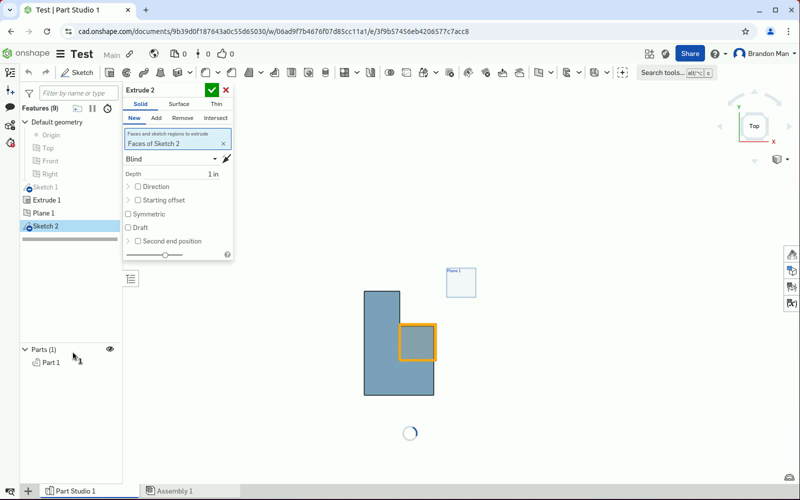
mouse_move(143, 106)
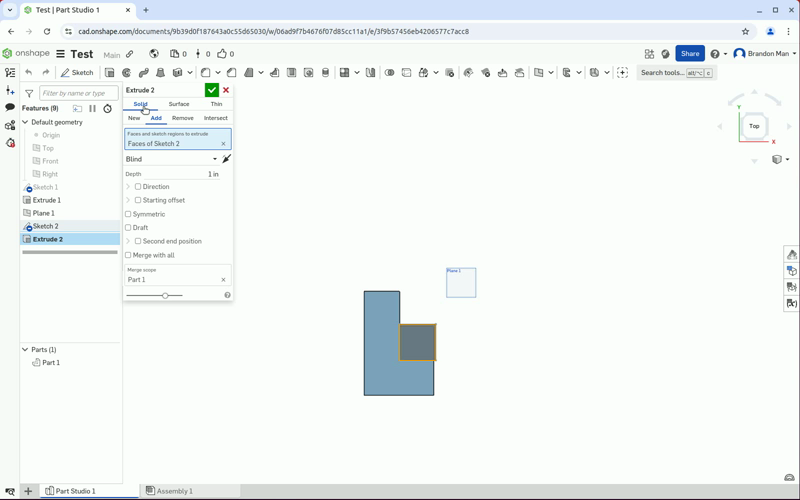
click(143, 106)
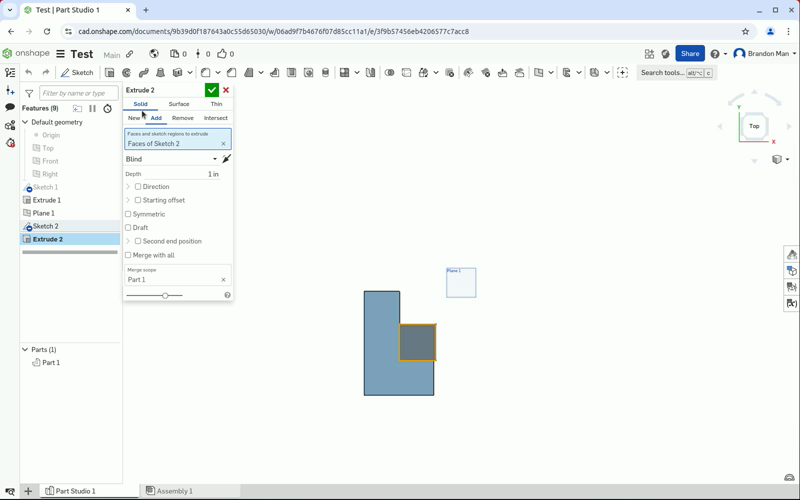
mouse_move(137, 120)
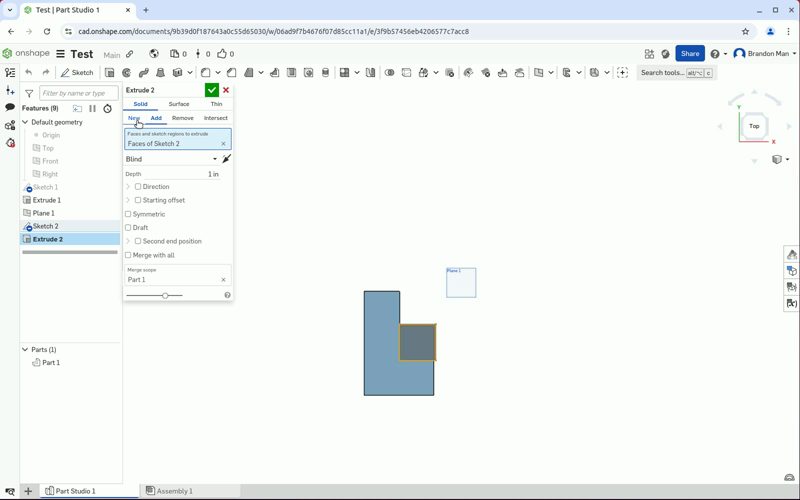
click(137, 120)
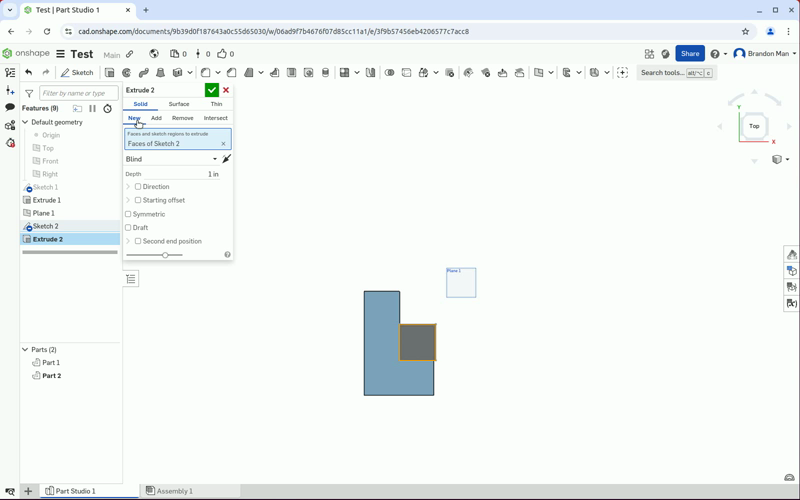
key(tab, 4)
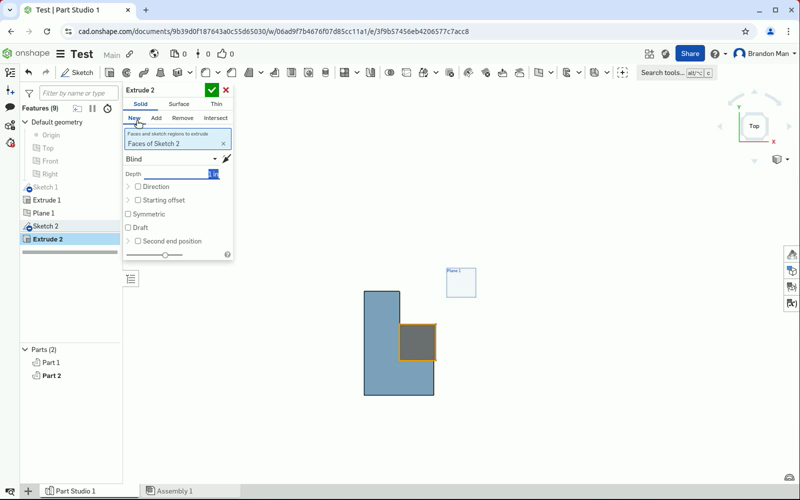
text(7.221)
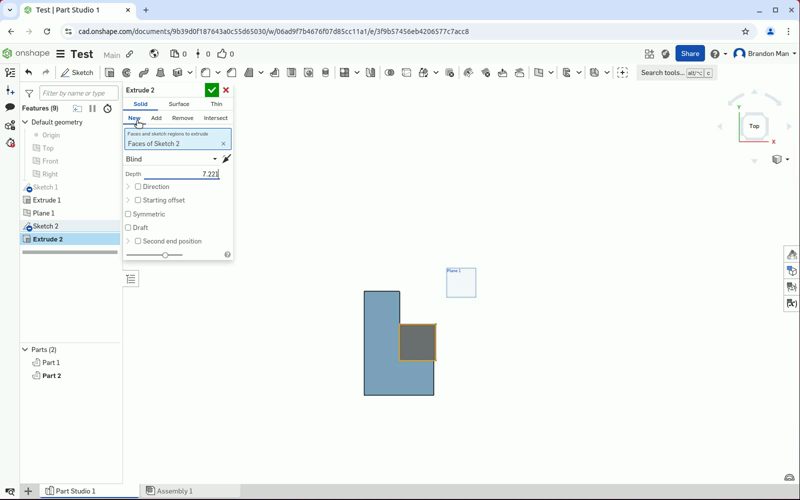
key(enter)
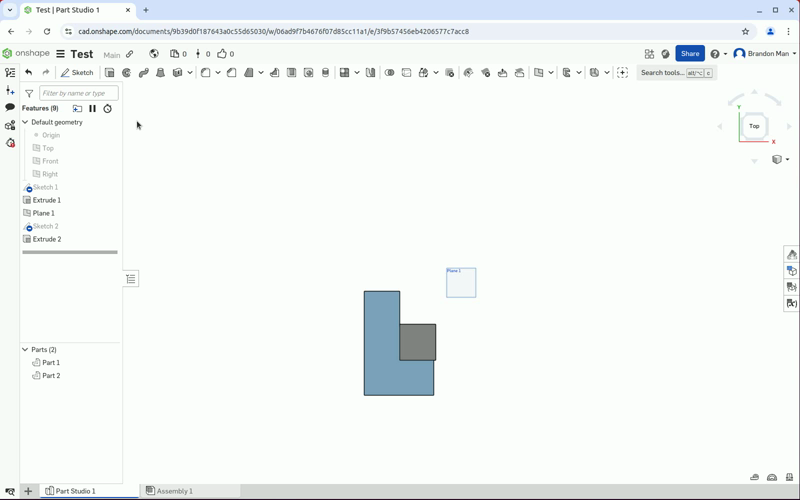
key(shift+h)
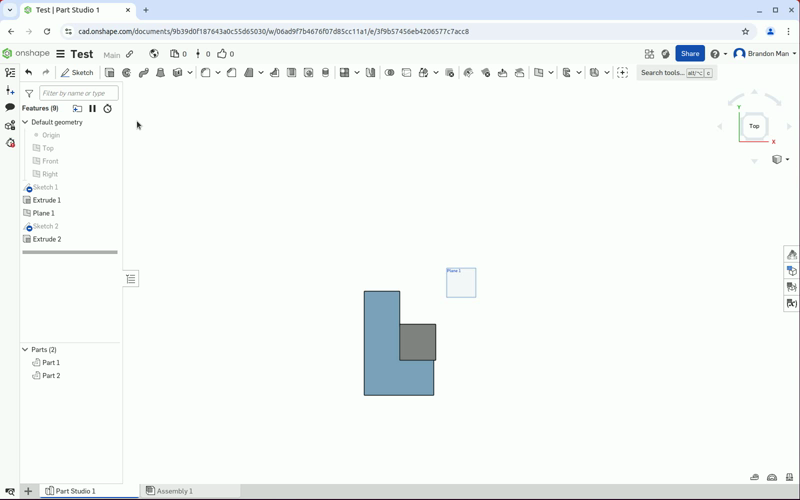
key(shift+h)
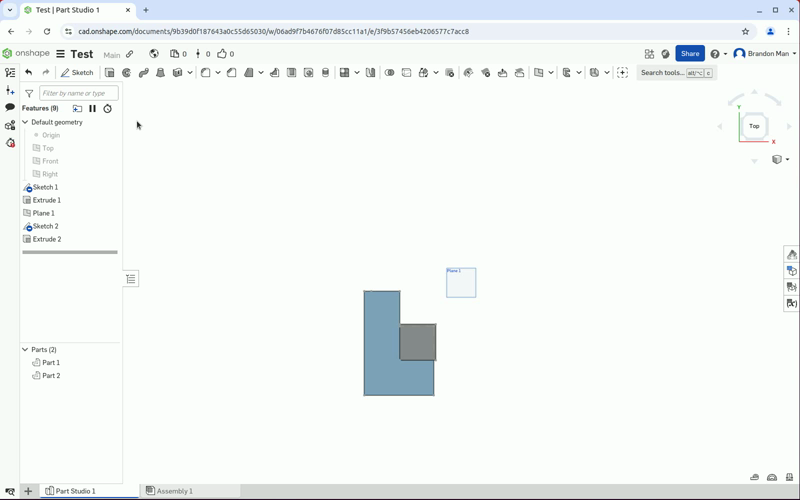
key(shift+7)
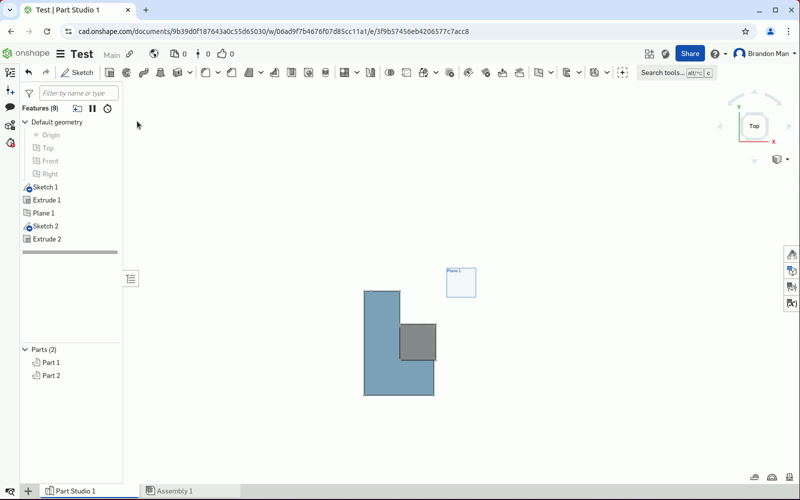
key(up, 3)
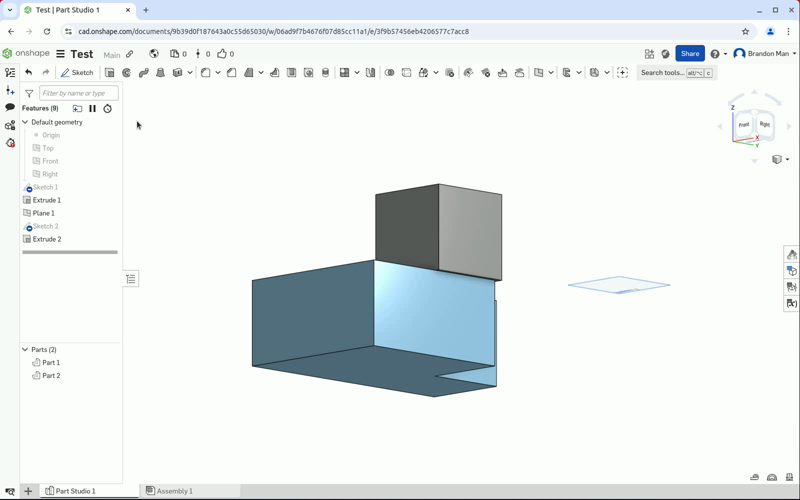
key(left, 3)
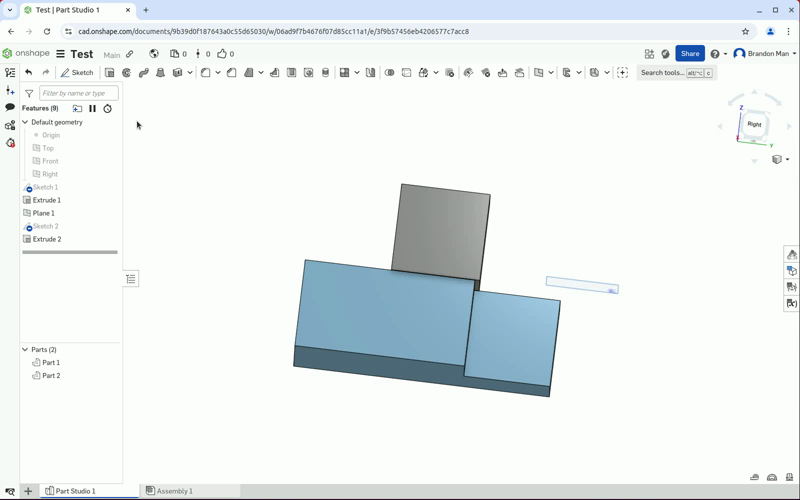
key(right, 3)
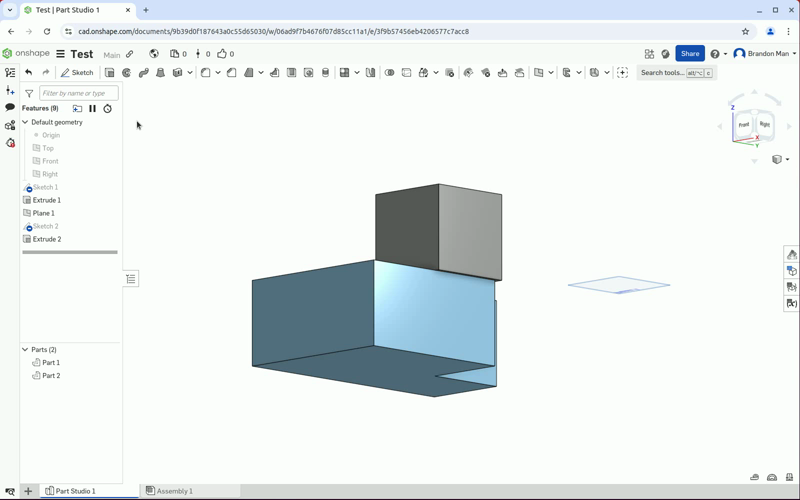
key(down, 3)
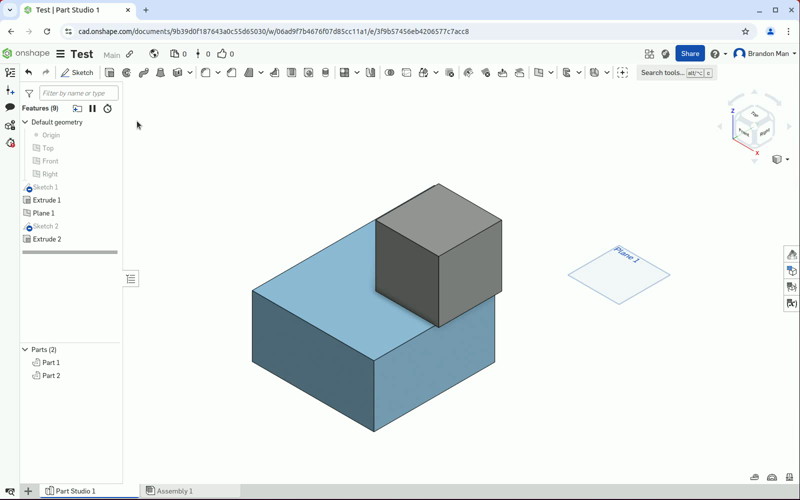
mouse_move(73, 189)
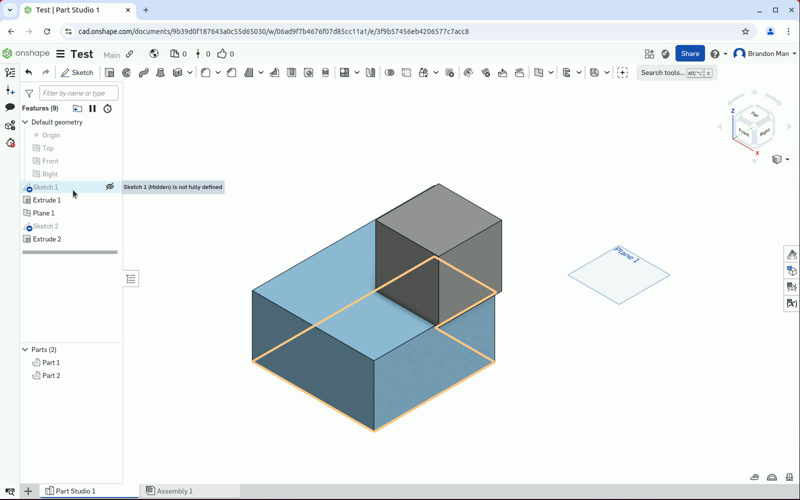
click(73, 189)